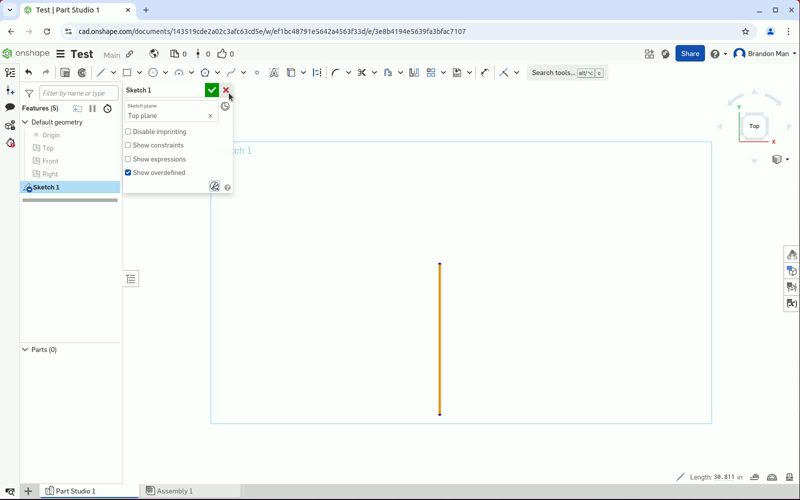
key(shift+h)
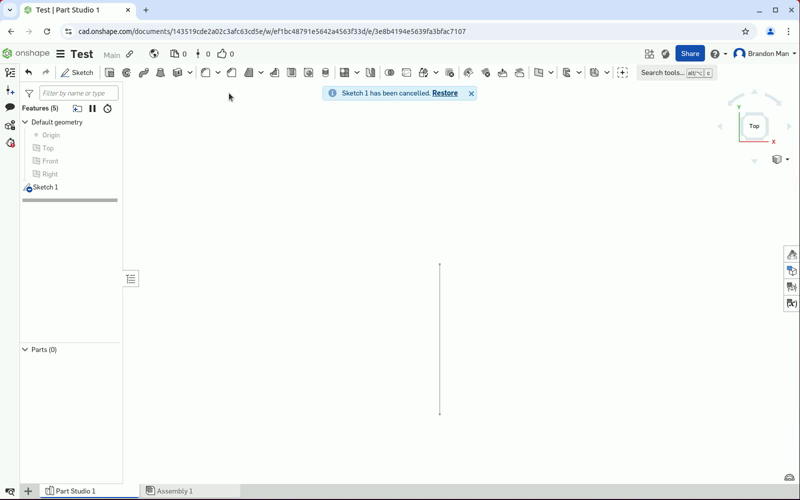
mouse_move(73, 352)
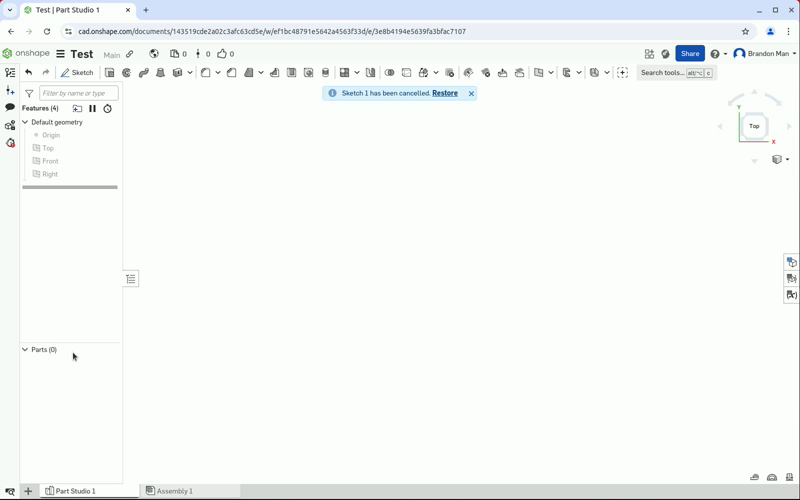
key(y)
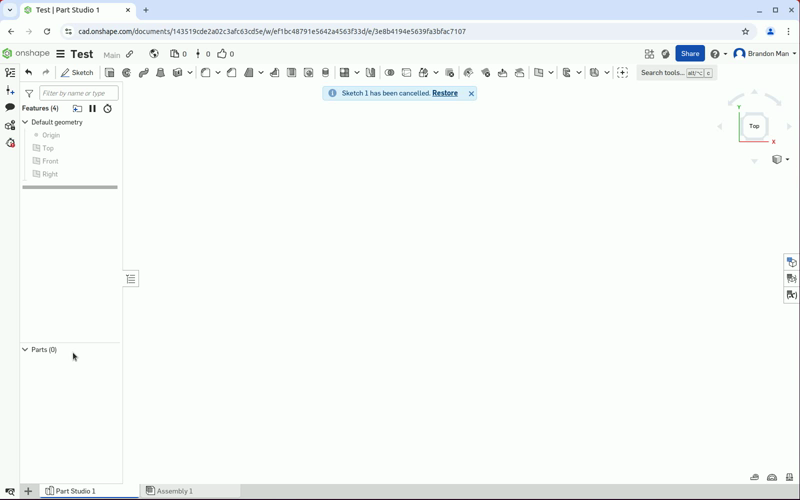
key(shift+p)
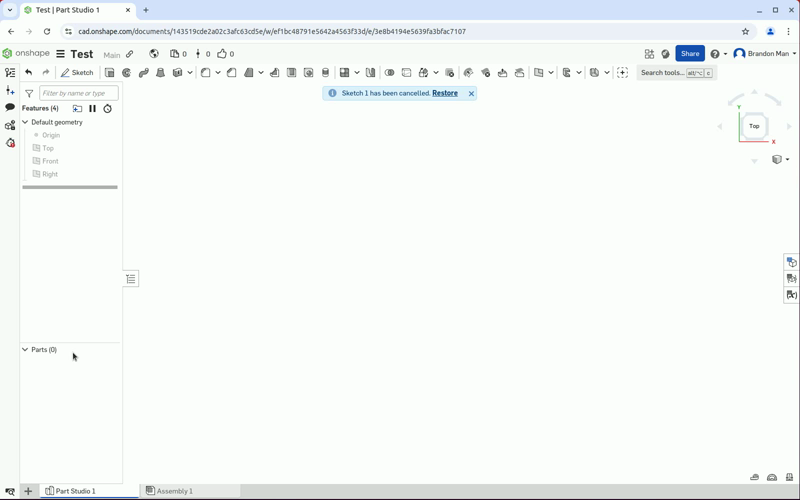
key(space)
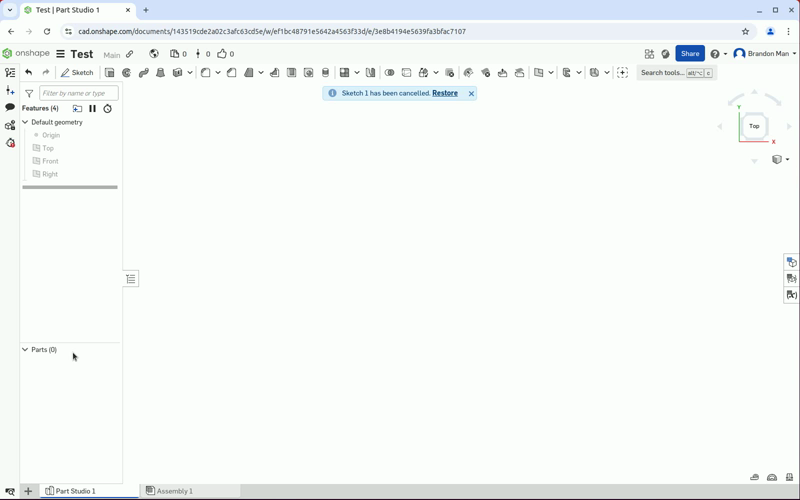
key_down(shift)
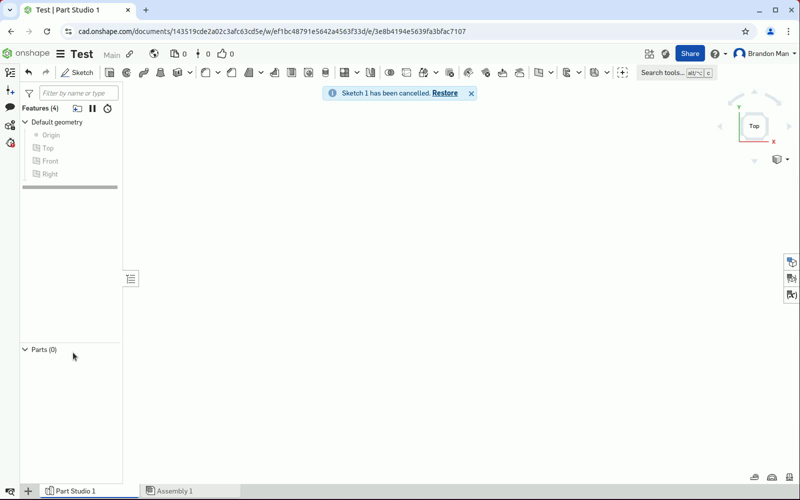
key(up)
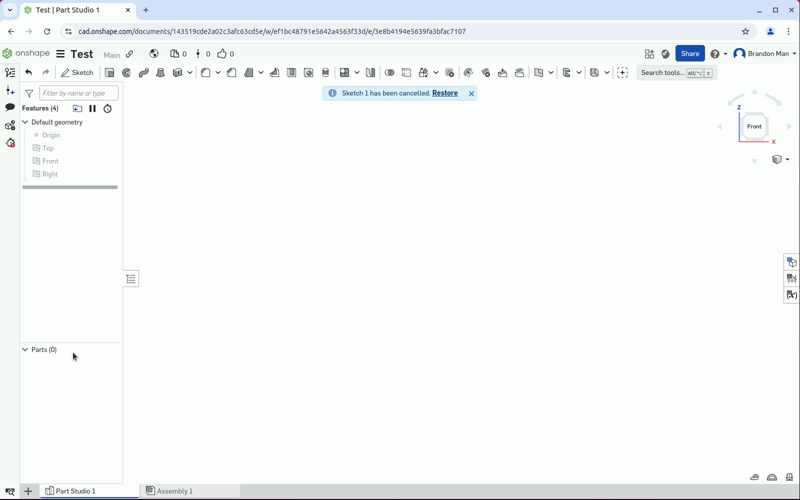
key_up(shift)
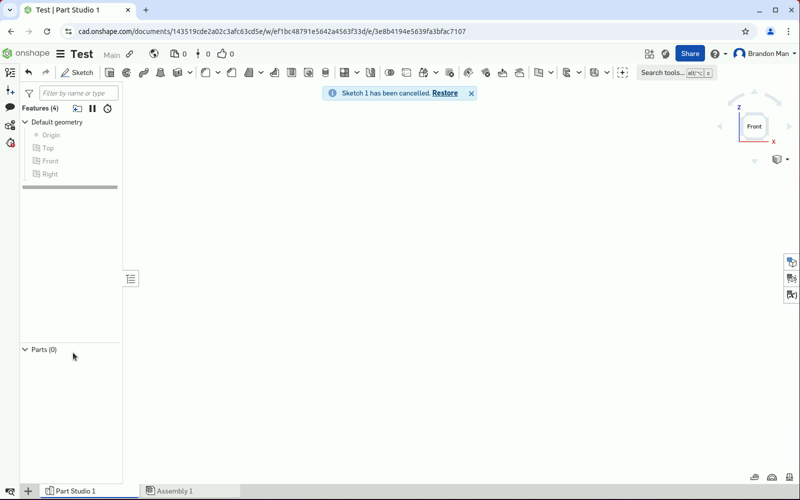
mouse_move(73, 352)
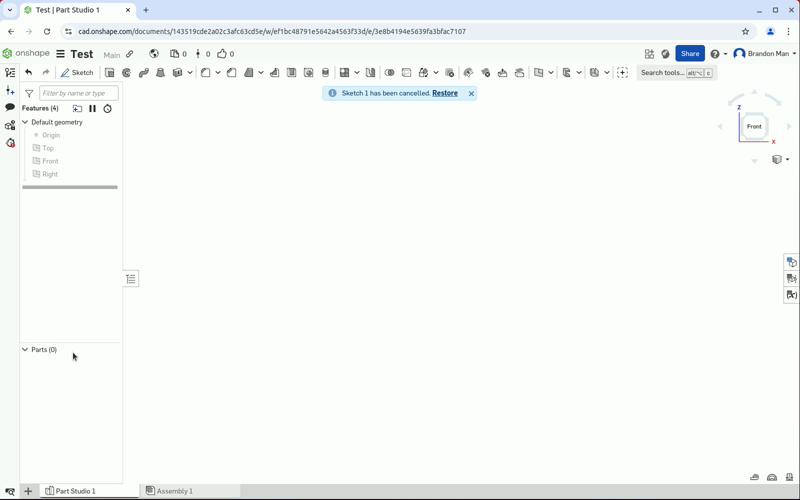
key(shift+y)
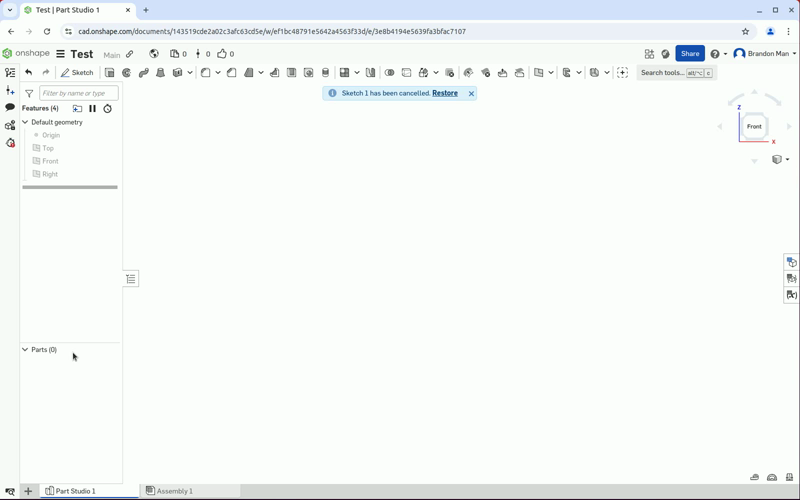
key(shift+s)
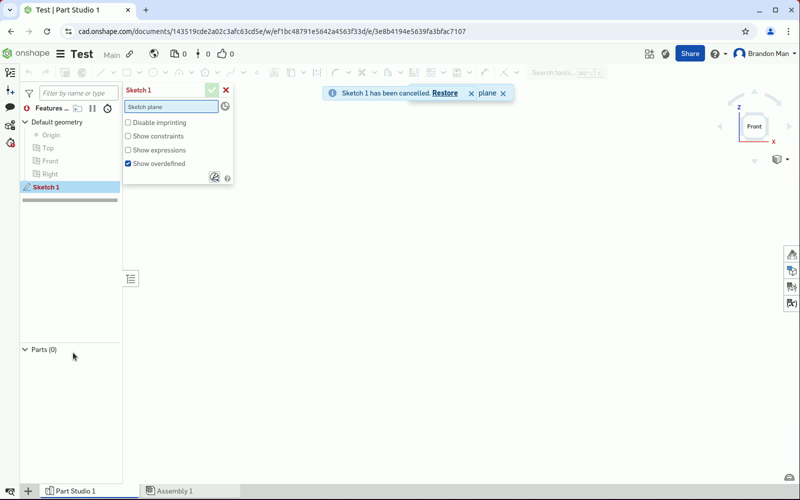
mouse_move(73, 163)
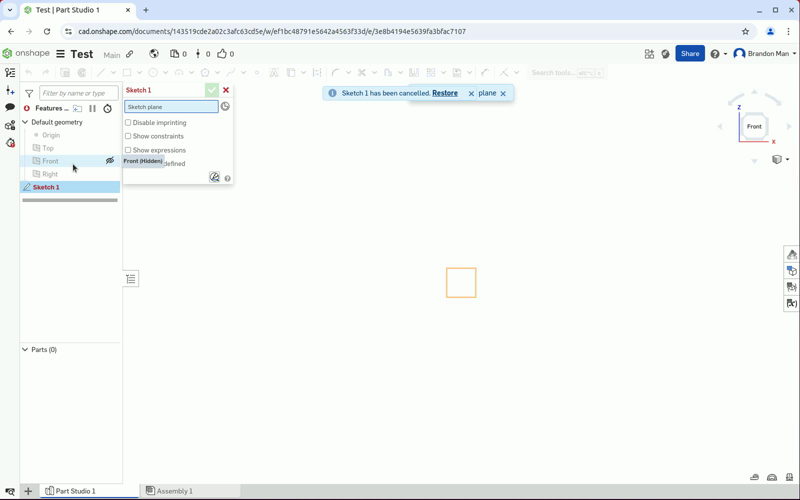
click(73, 163)
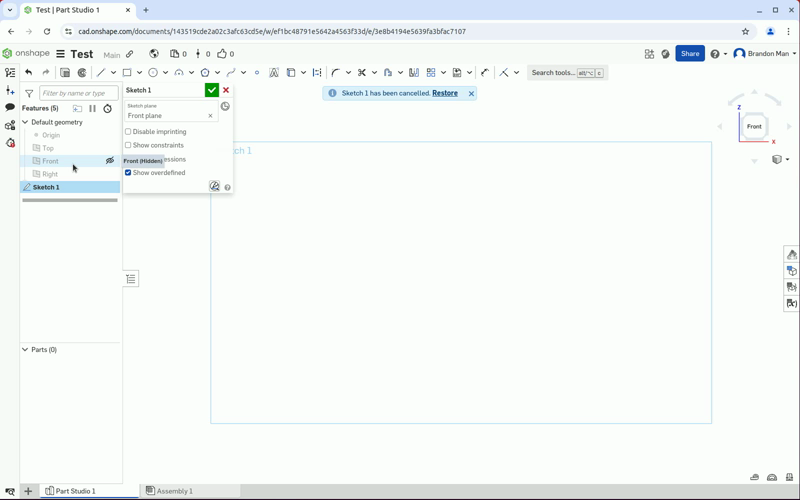
mouse_move(73, 352)
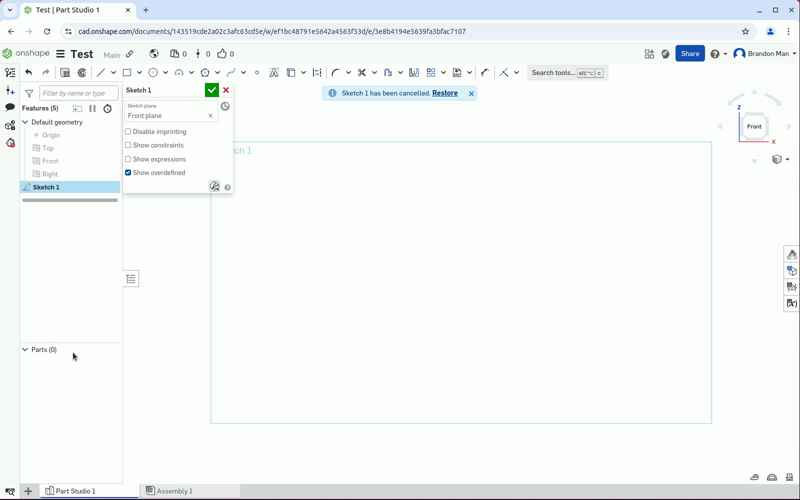
key(y)
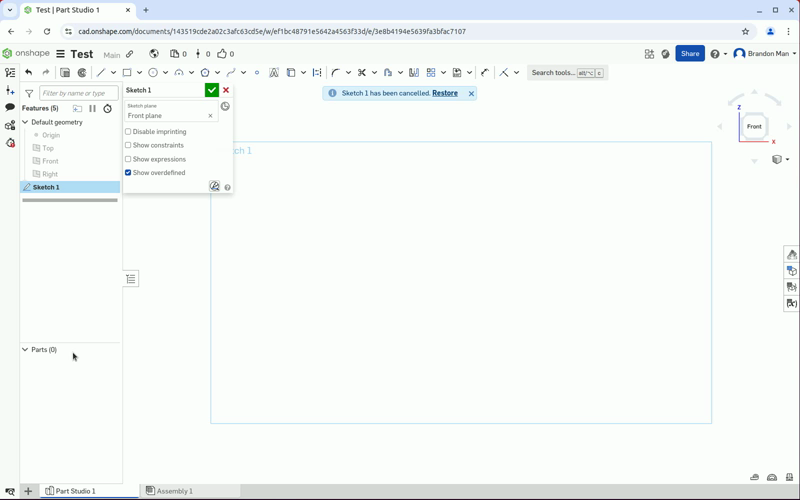
key(l)
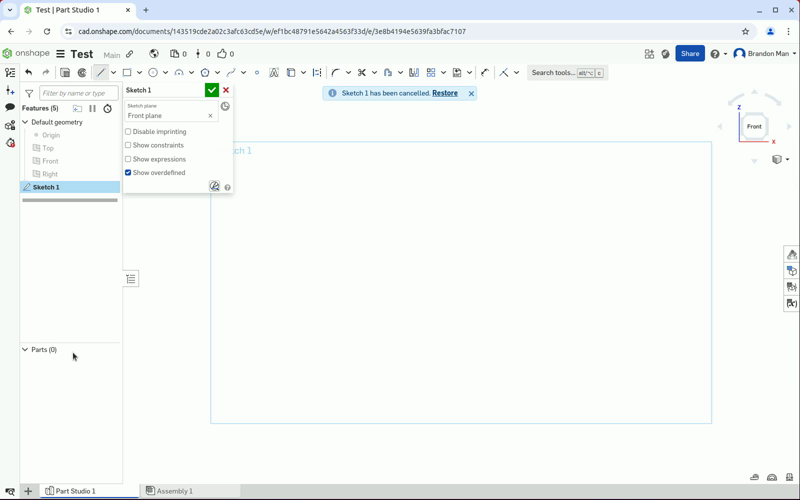
key_down(shift)
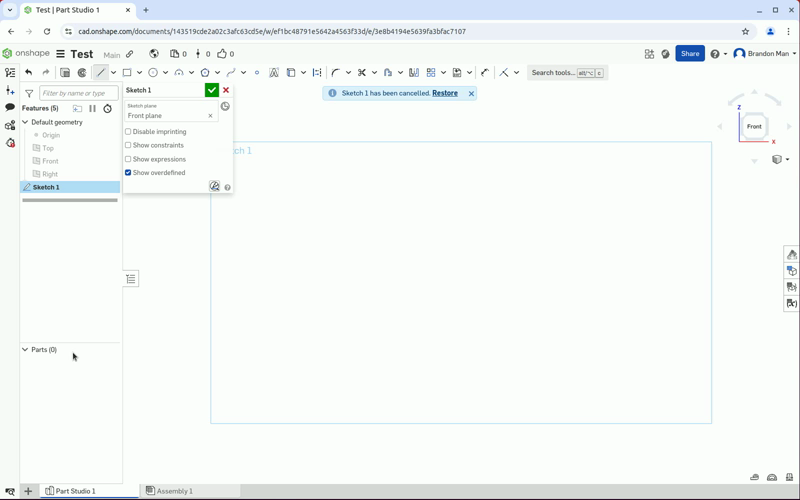
mouse_move(460, 282)
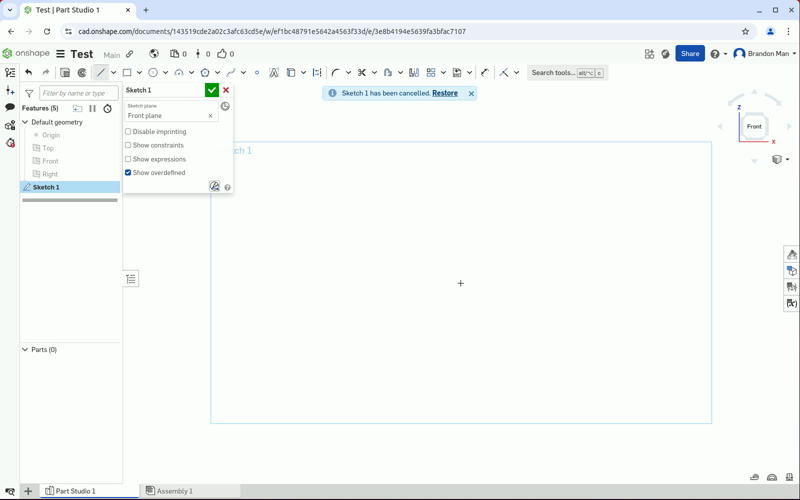
click(460, 282)
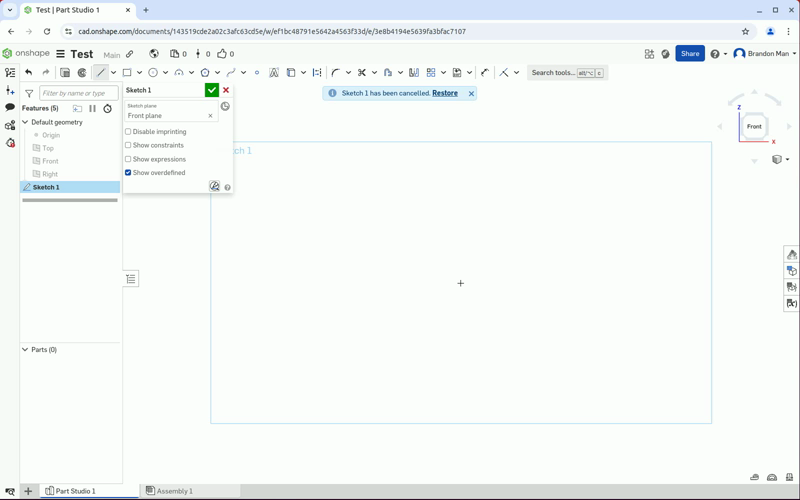
key_up(shift)
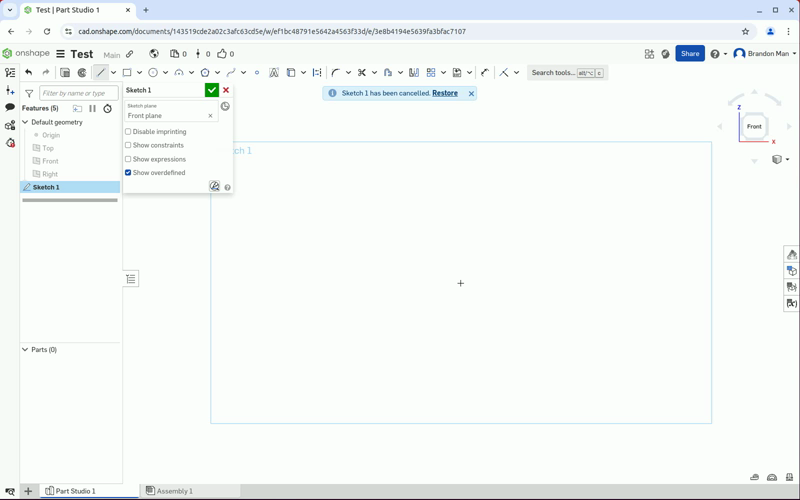
key_down(shift)
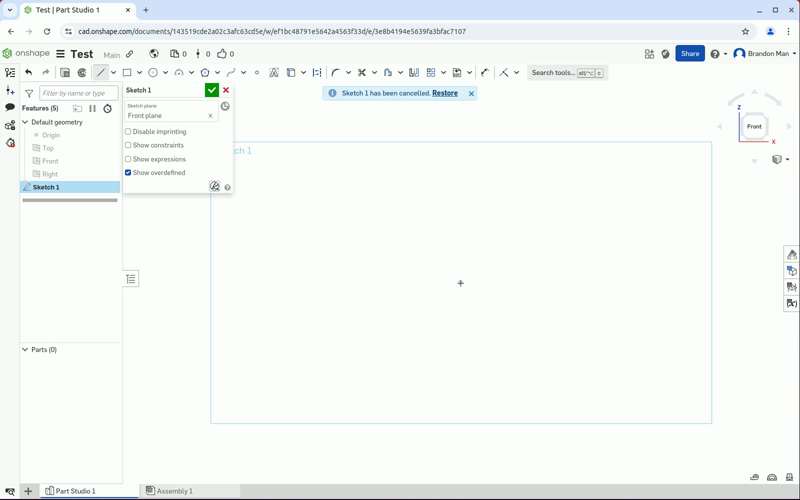
mouse_move(573, 282)
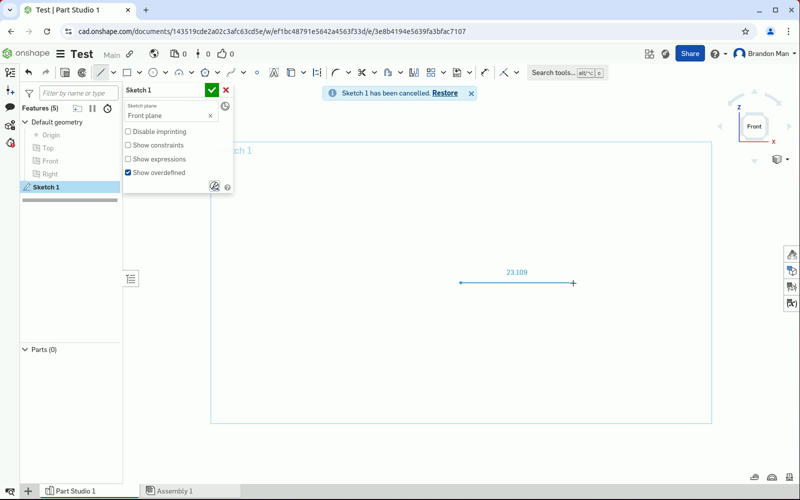
click(573, 282)
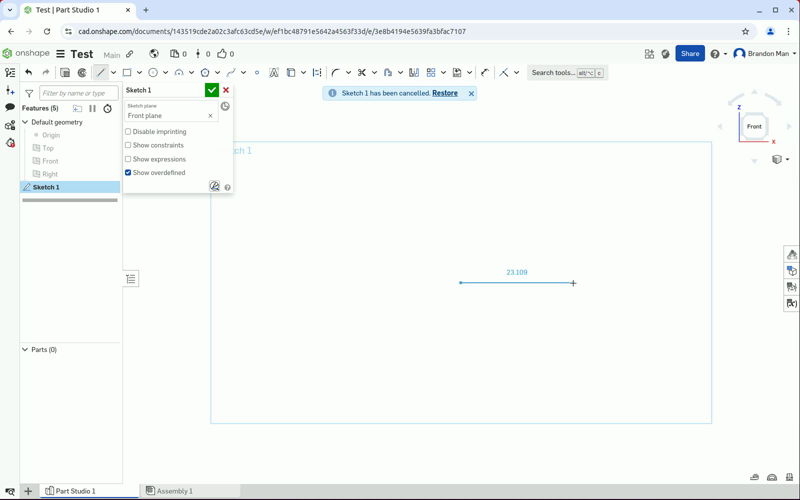
key_up(shift)
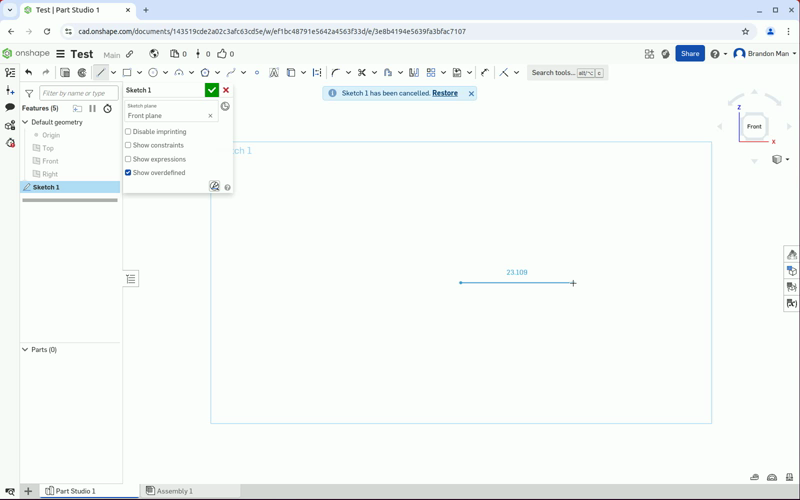
key_down(shift)
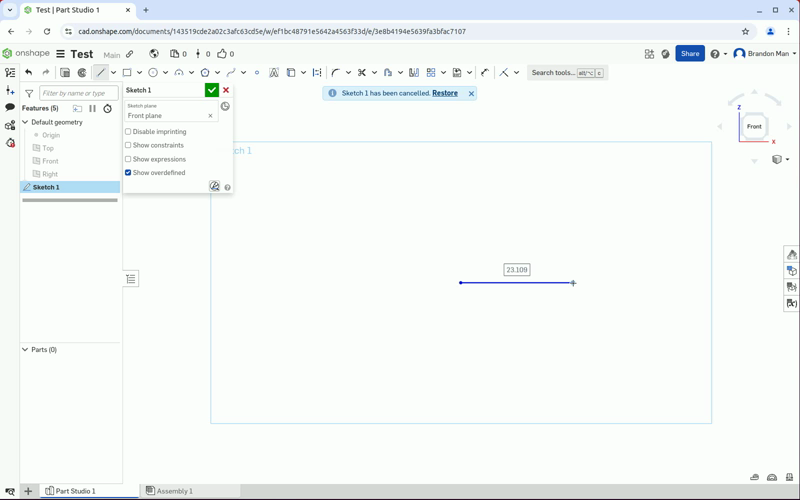
mouse_move(573, 215)
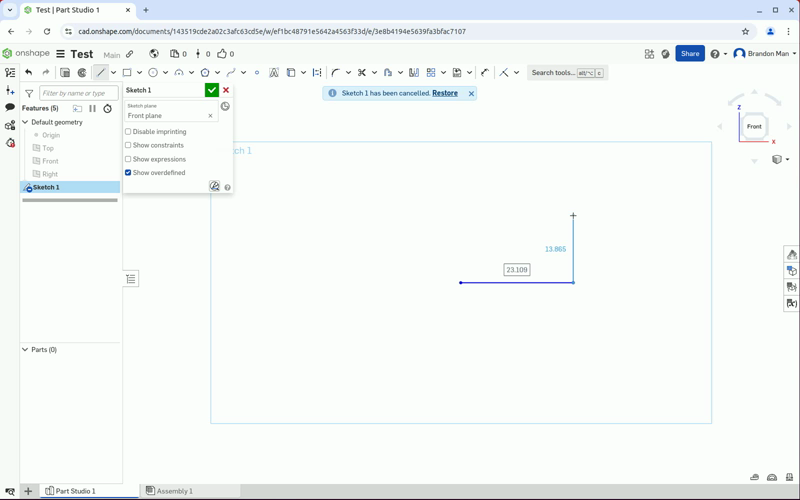
click(573, 215)
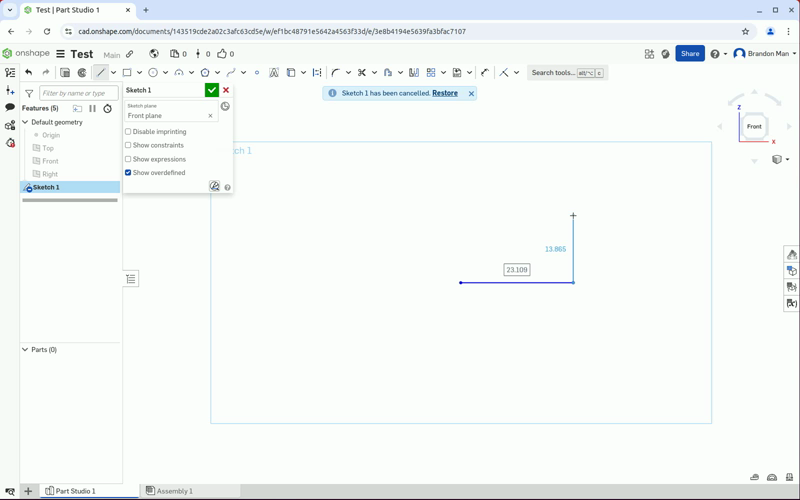
key_up(shift)
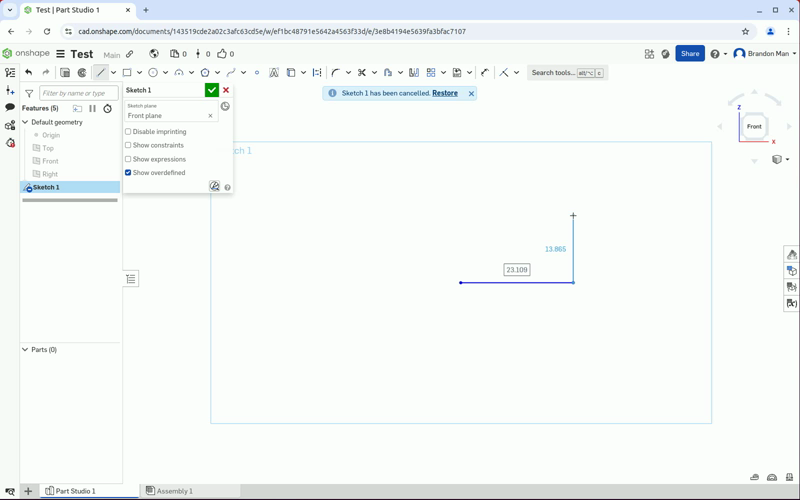
key_down(shift)
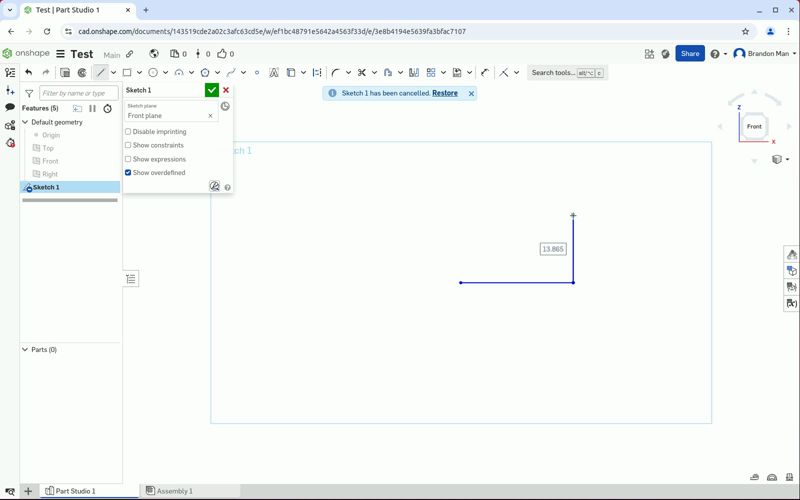
mouse_move(460, 215)
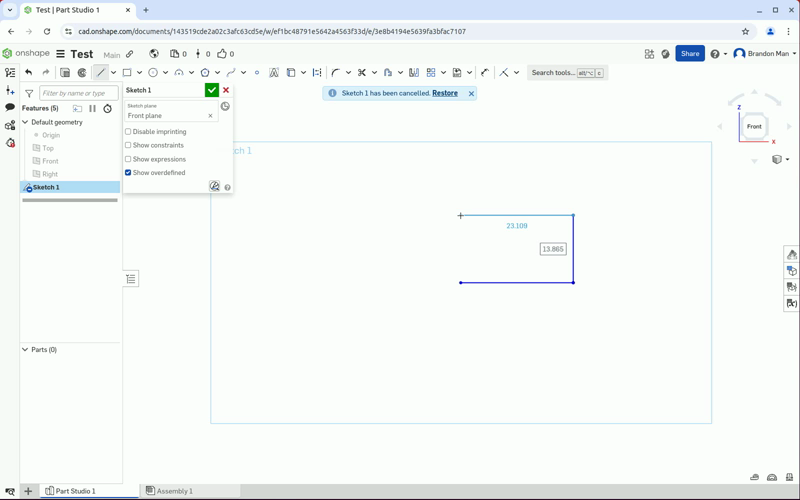
click(460, 215)
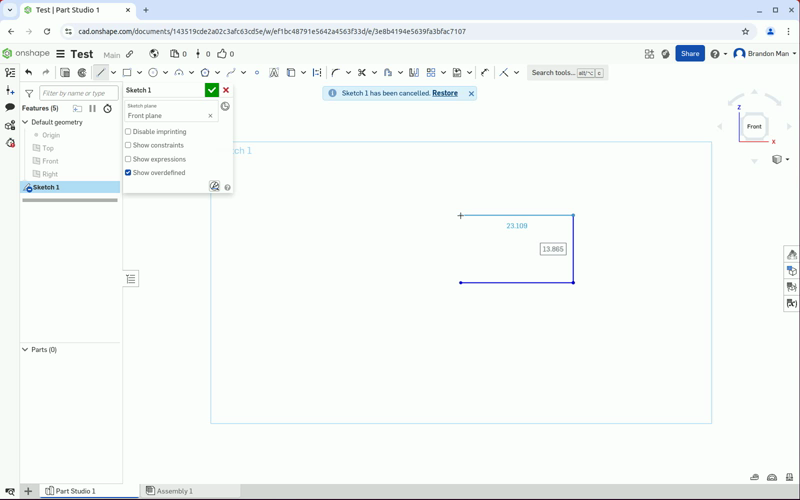
key_up(shift)
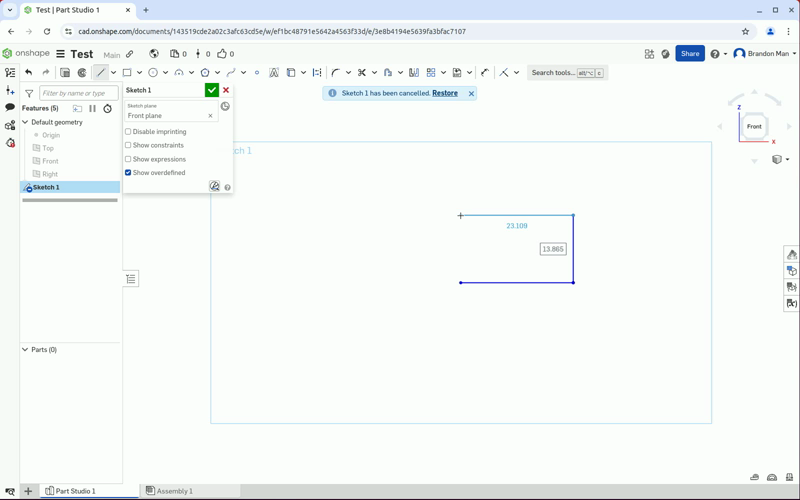
key_down(shift)
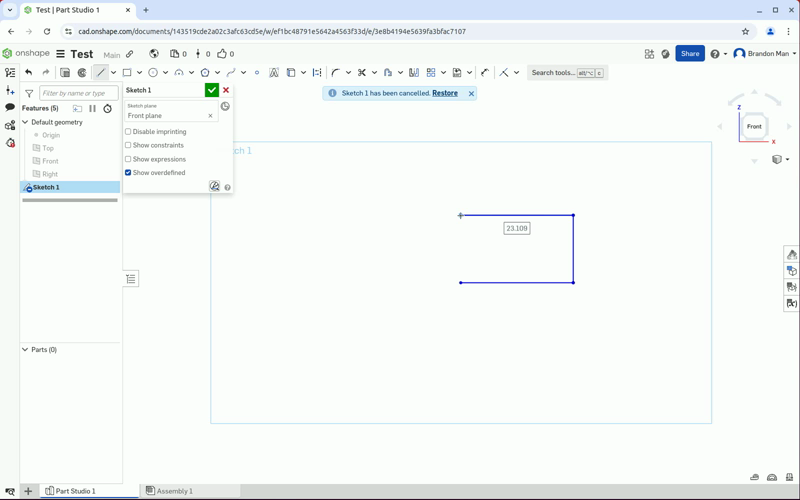
mouse_move(460, 282)
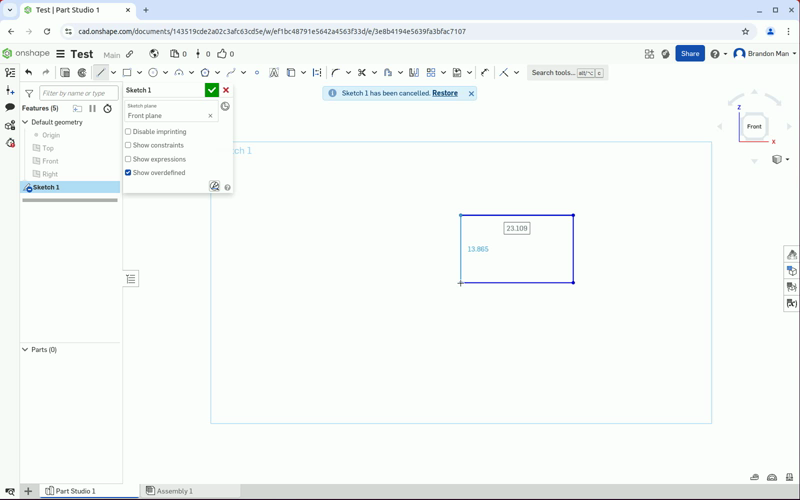
key_up(shift)
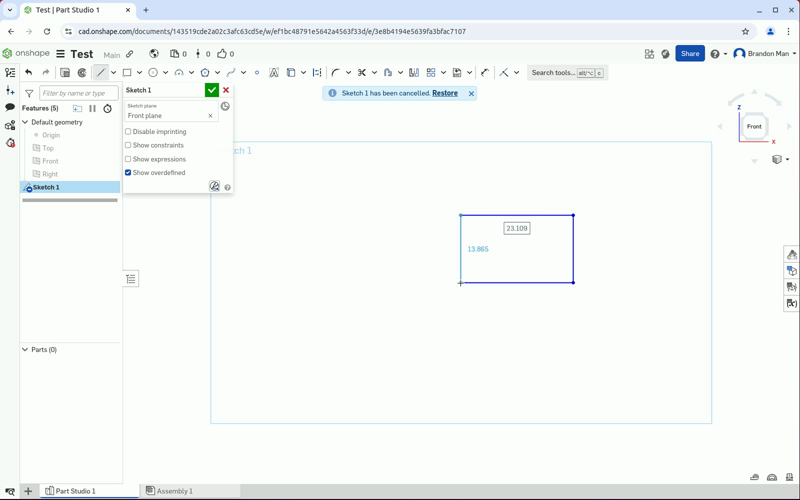
click(460, 282)
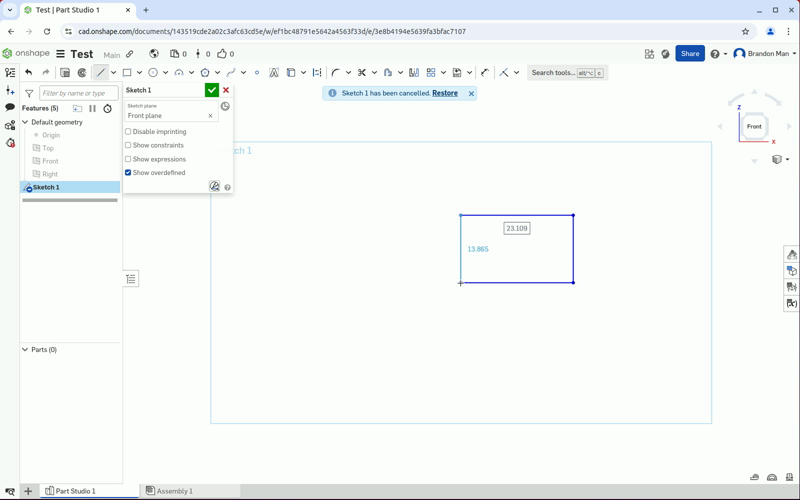
key(esc)
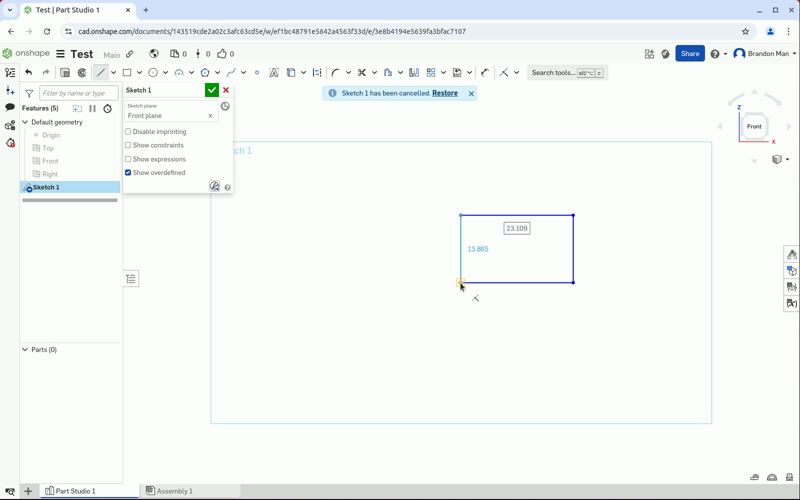
mouse_move(503, 245)
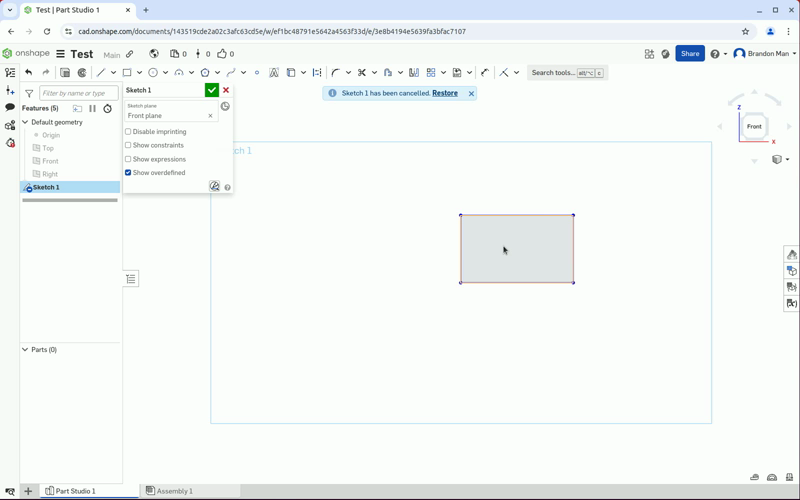
click(503, 245)
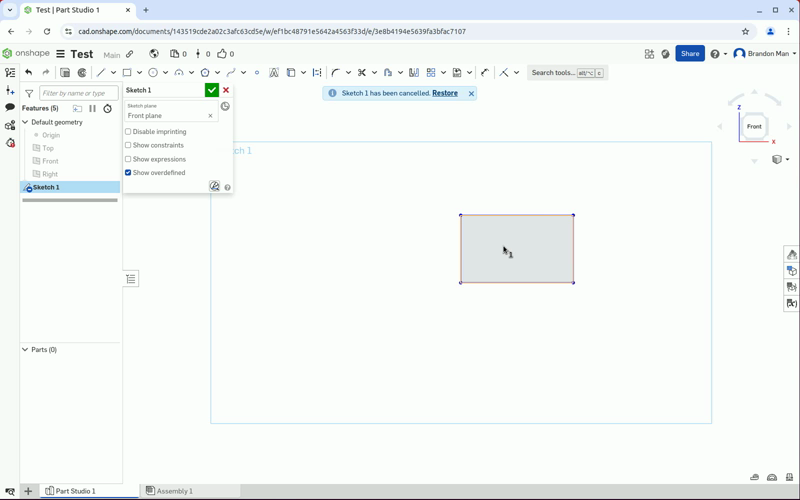
mouse_move(73, 352)
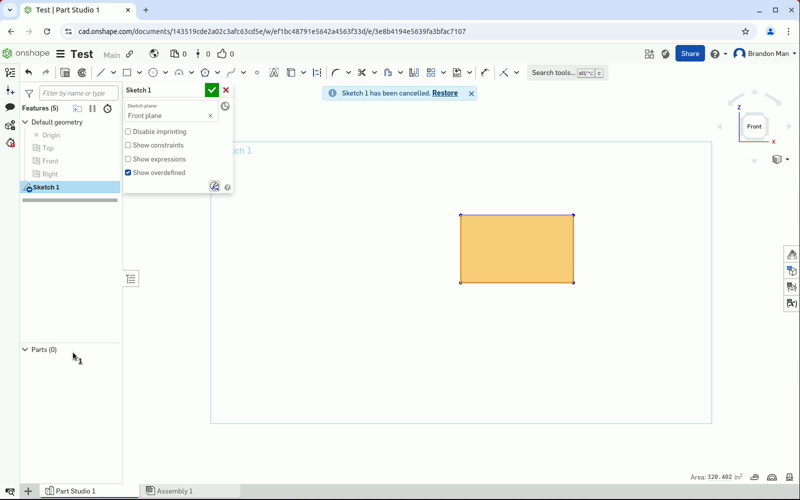
key(shift+y)
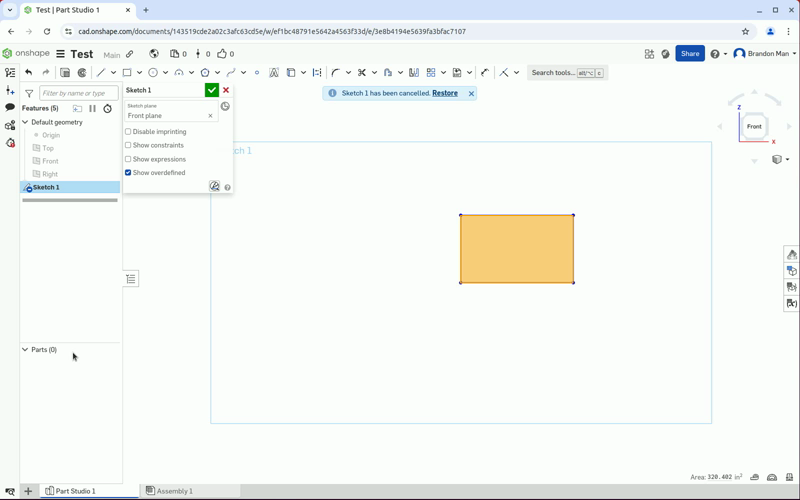
key(shift+e)
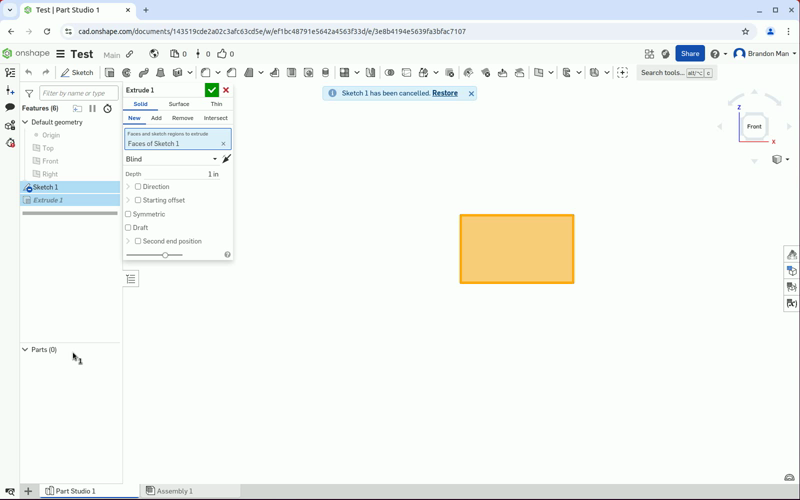
mouse_move(143, 106)
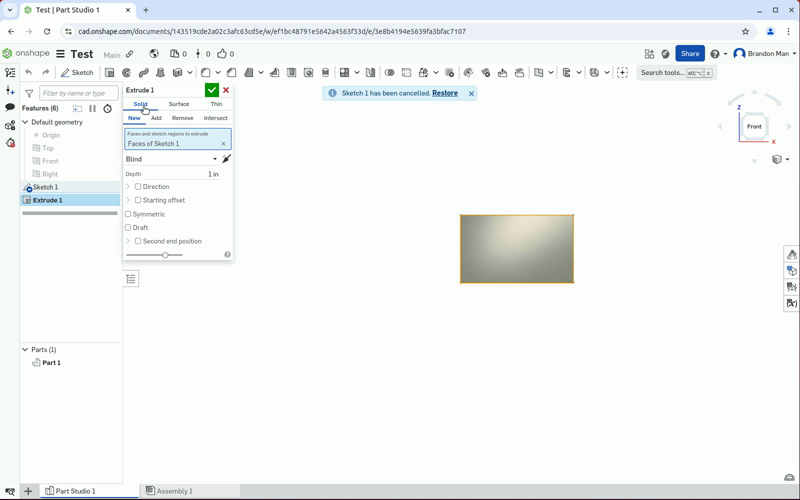
click(143, 106)
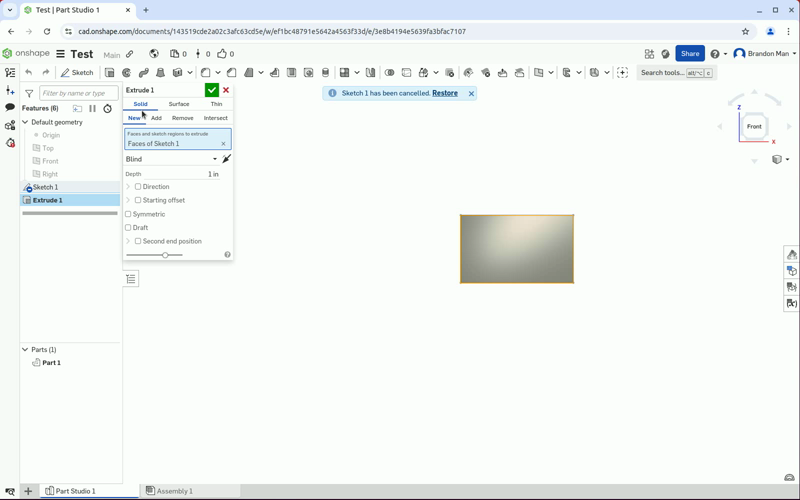
mouse_move(137, 120)
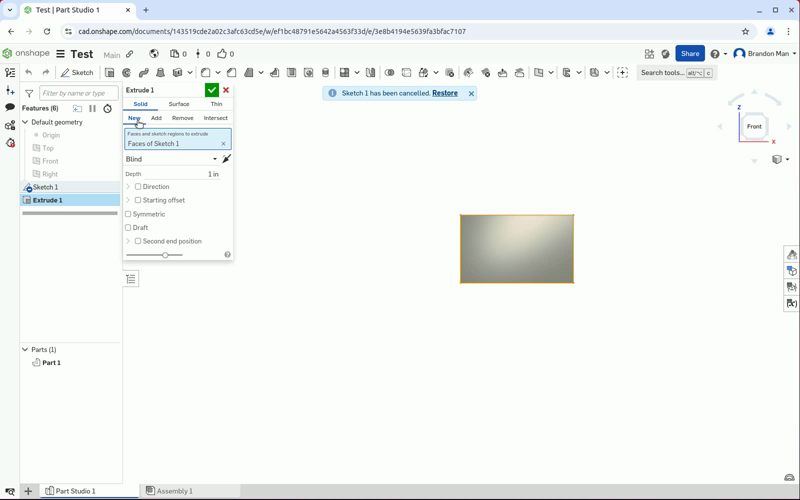
click(137, 120)
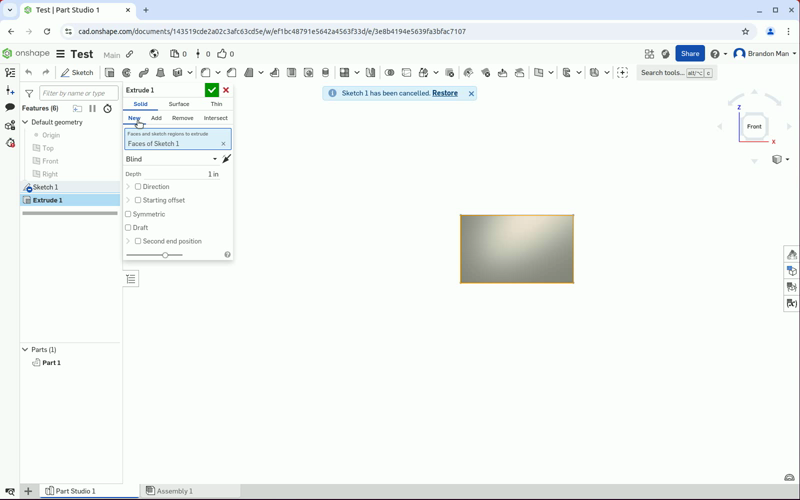
key(tab, 4)
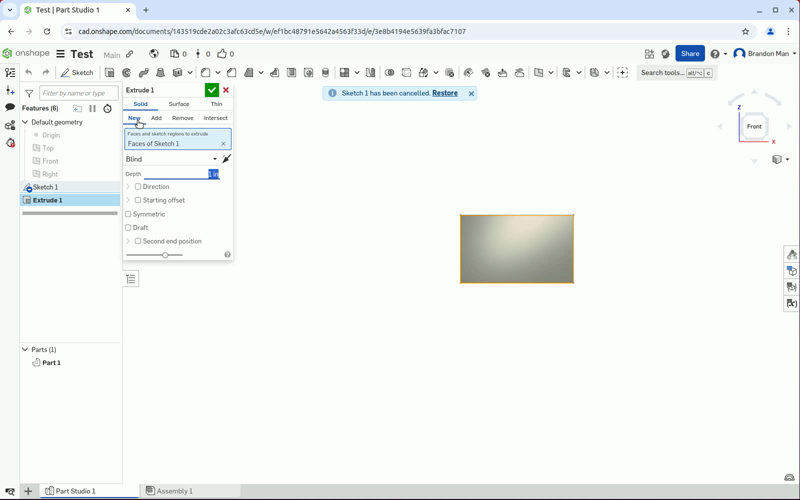
text(9.147)
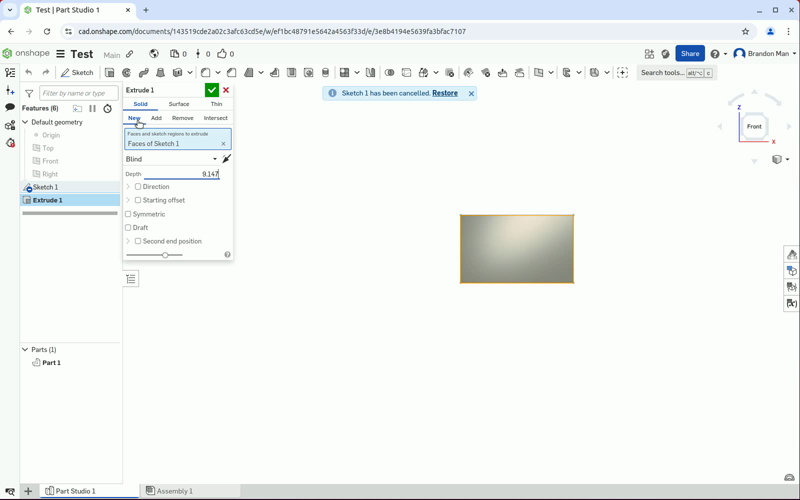
key(enter)
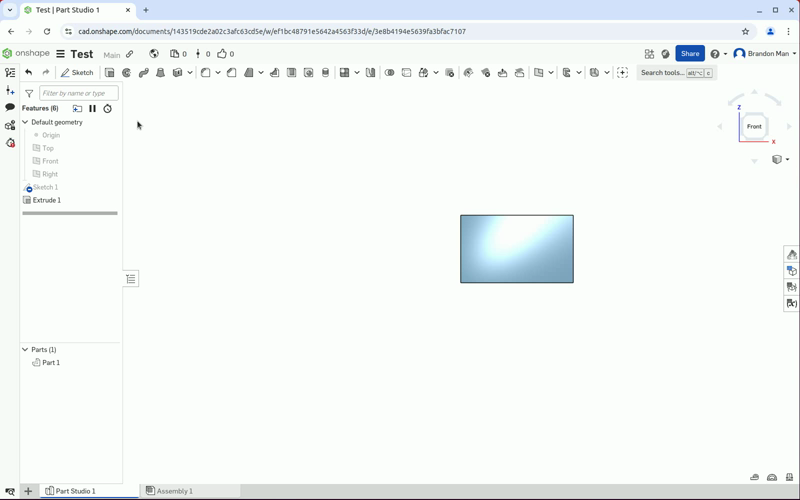
key(shift+h)
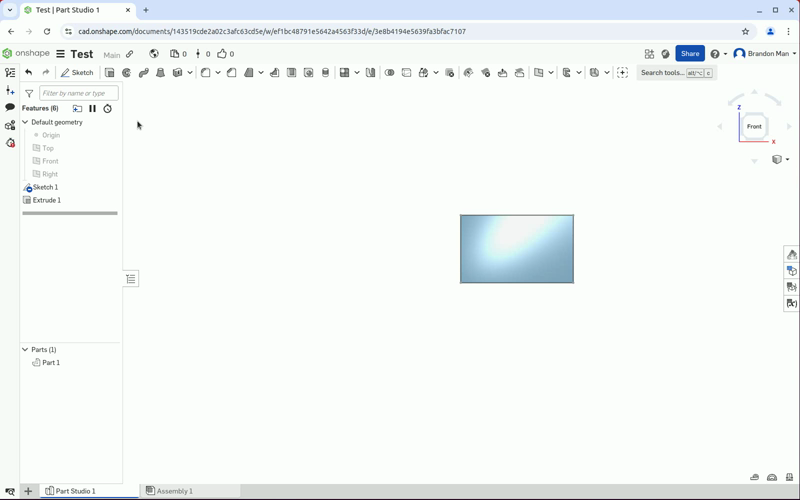
key(shift+h)
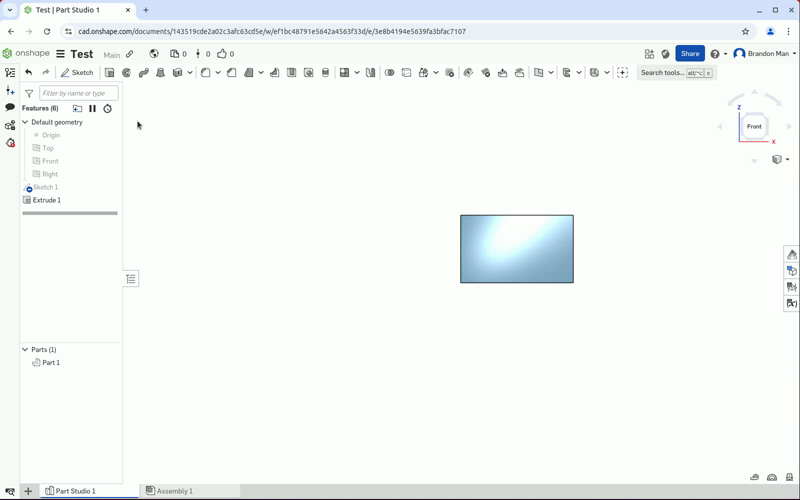
mouse_move(73, 189)
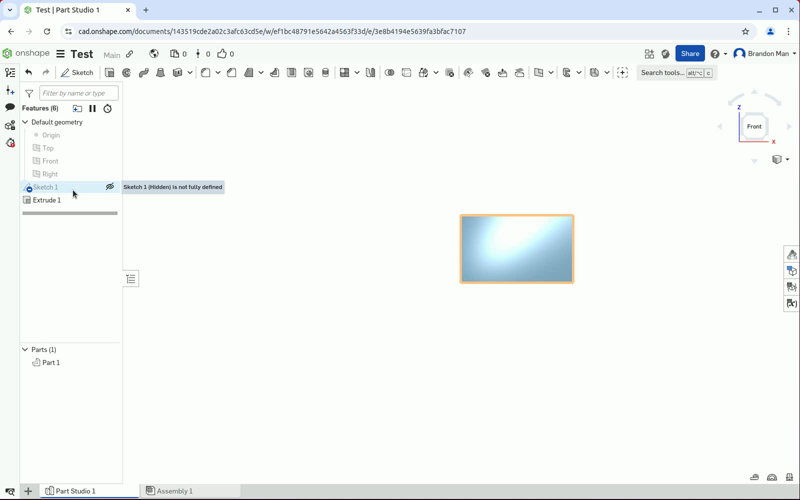
click(73, 189)
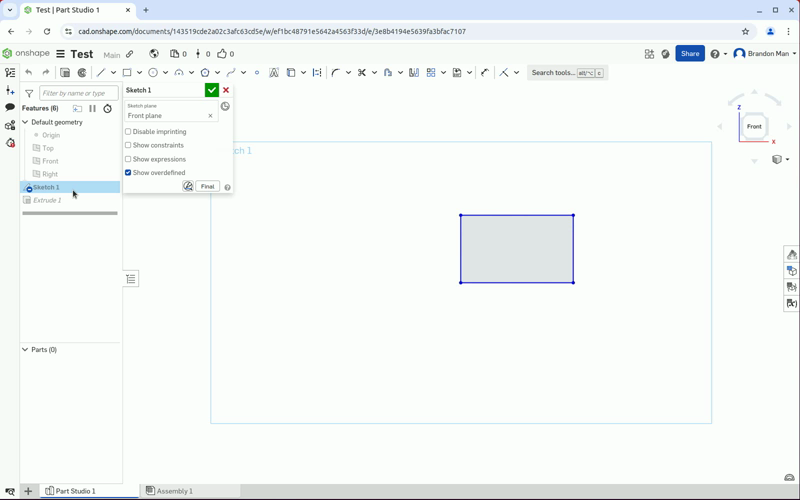
mouse_move(229, 92)
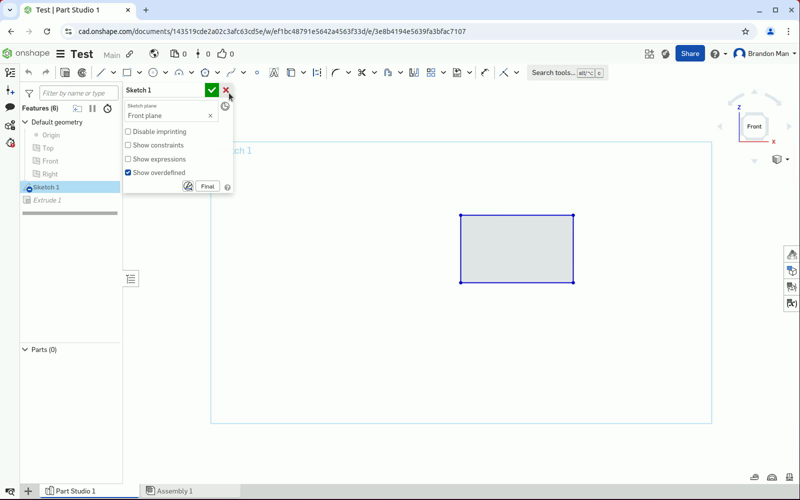
click(229, 92)
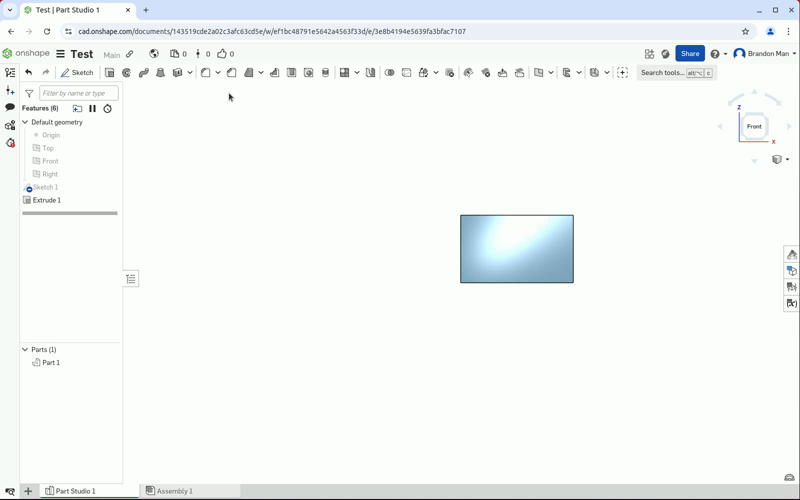
mouse_move(541, 75)
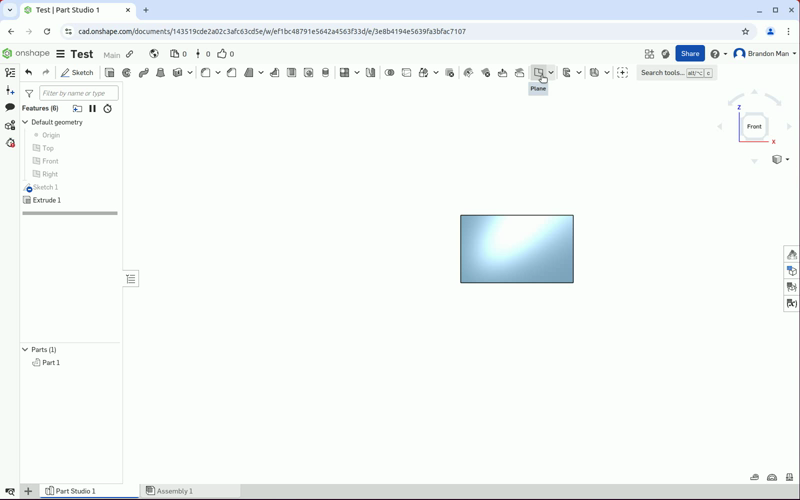
click(541, 75)
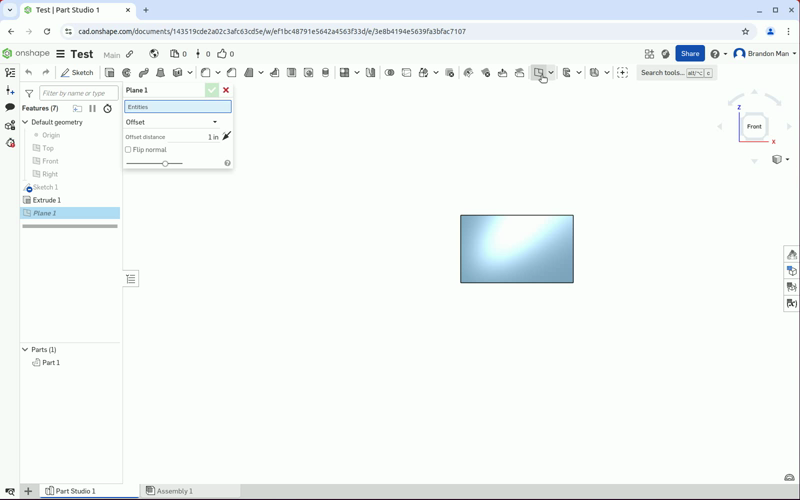
mouse_move(73, 163)
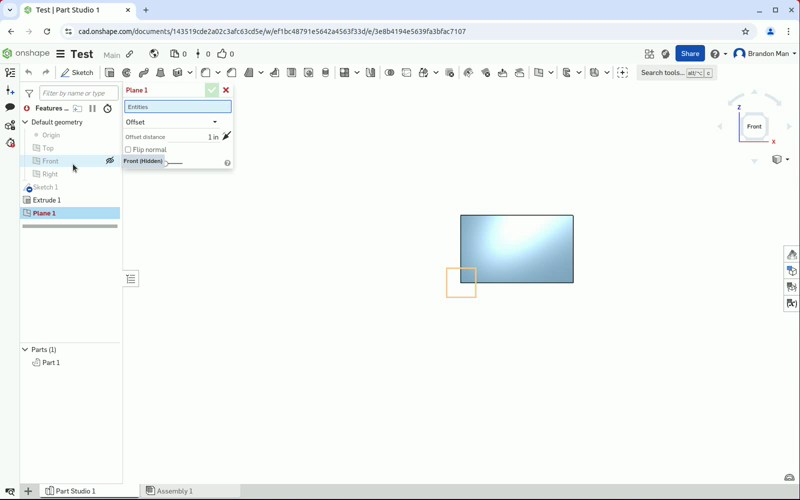
click(73, 163)
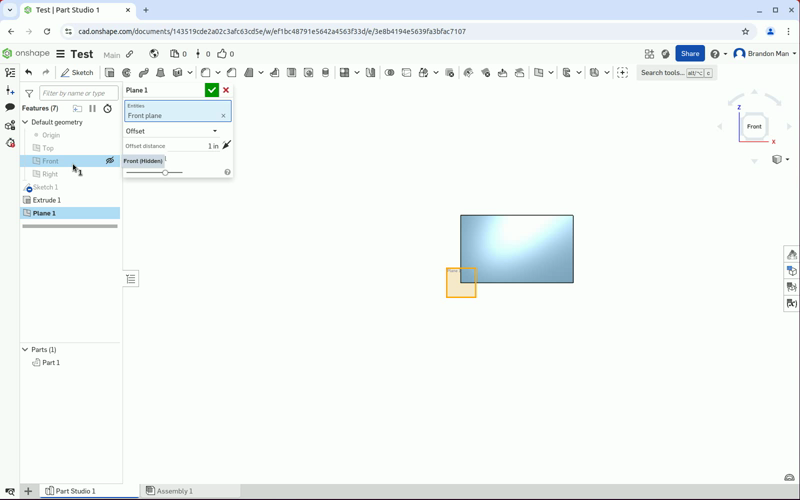
key(tab, 2)
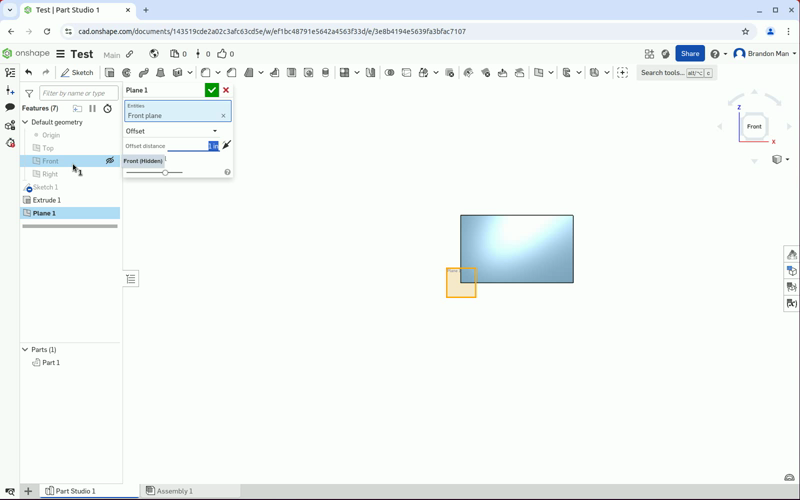
text(9.151)
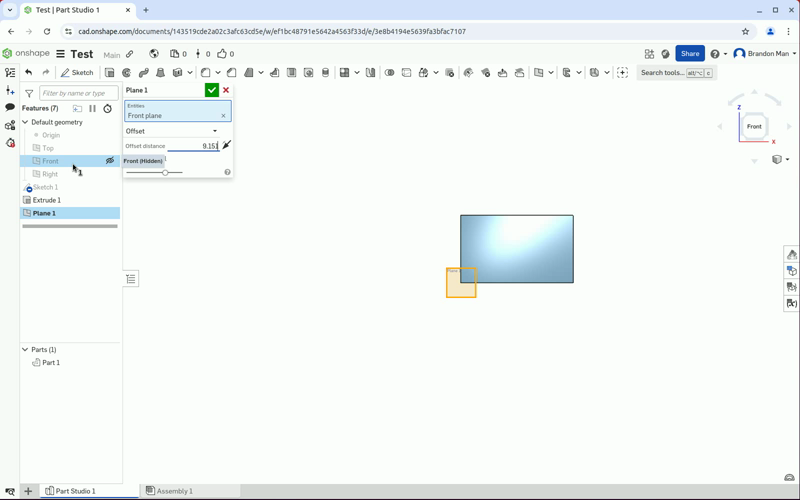
key(enter, 2)
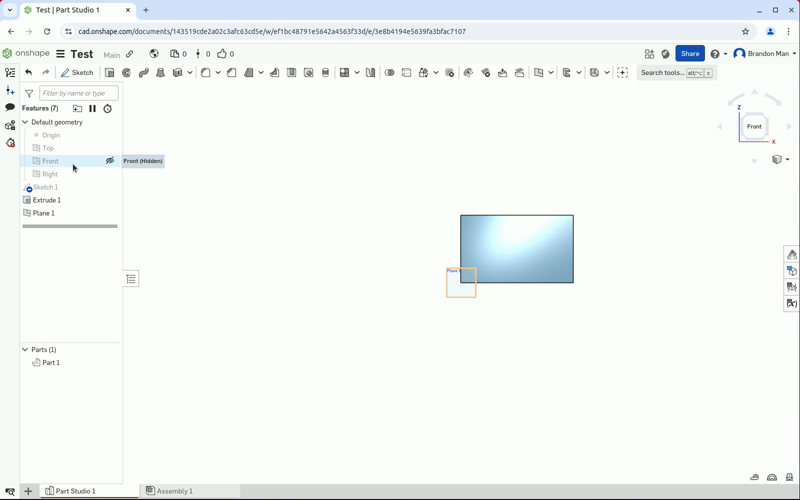
key(shift+s)
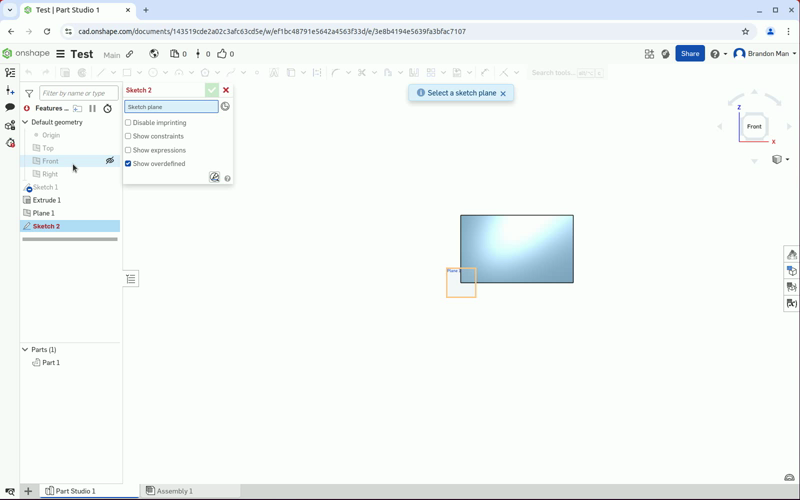
mouse_move(73, 215)
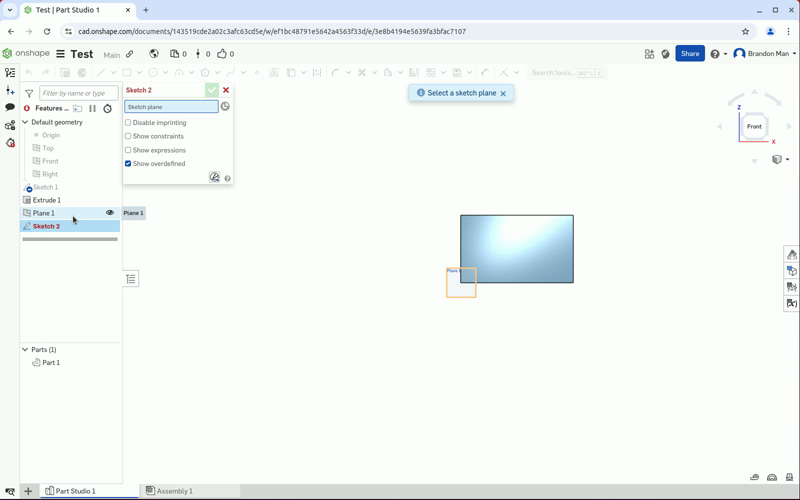
click(73, 215)
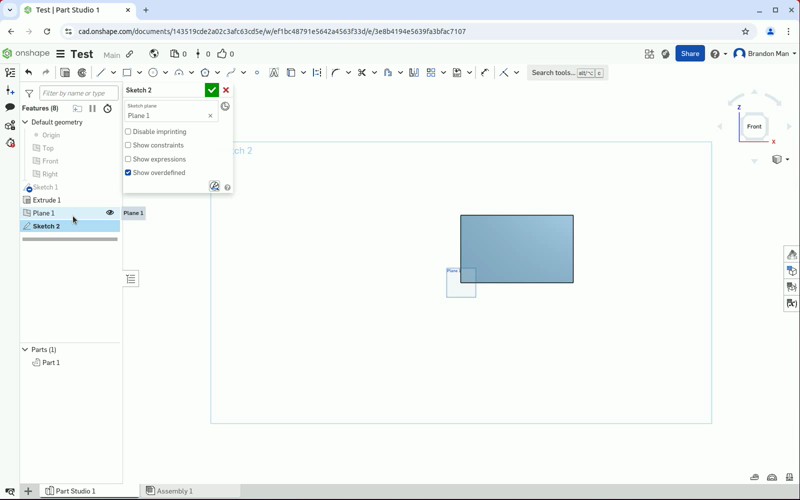
mouse_move(73, 352)
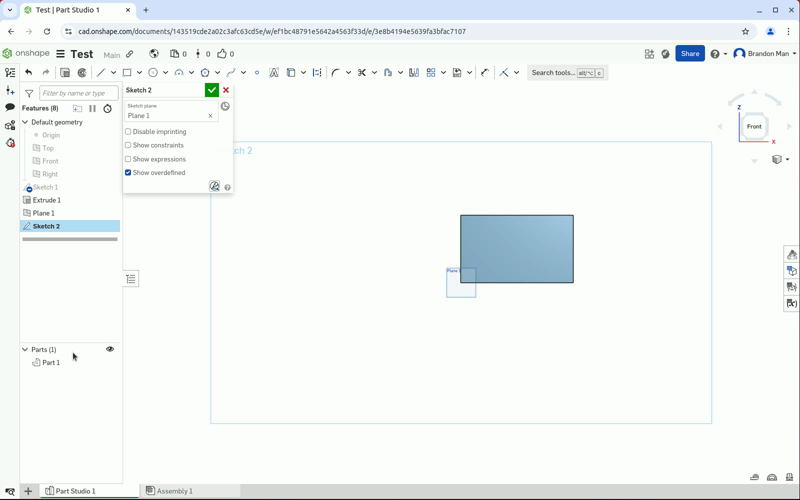
key(y)
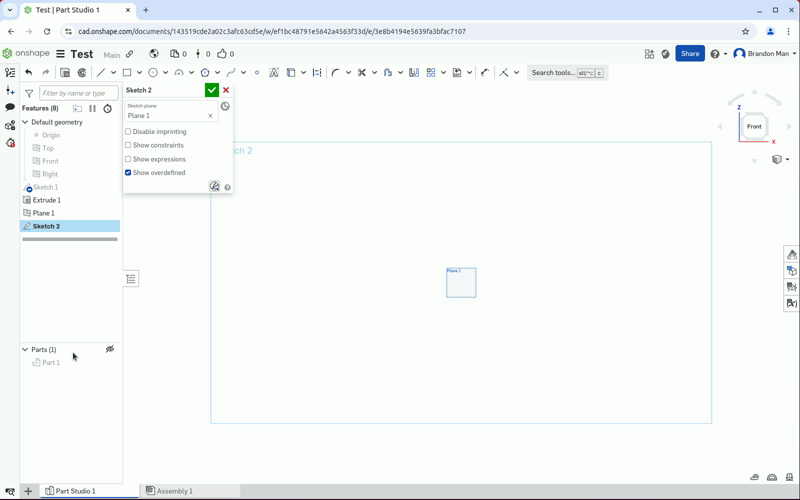
key(l)
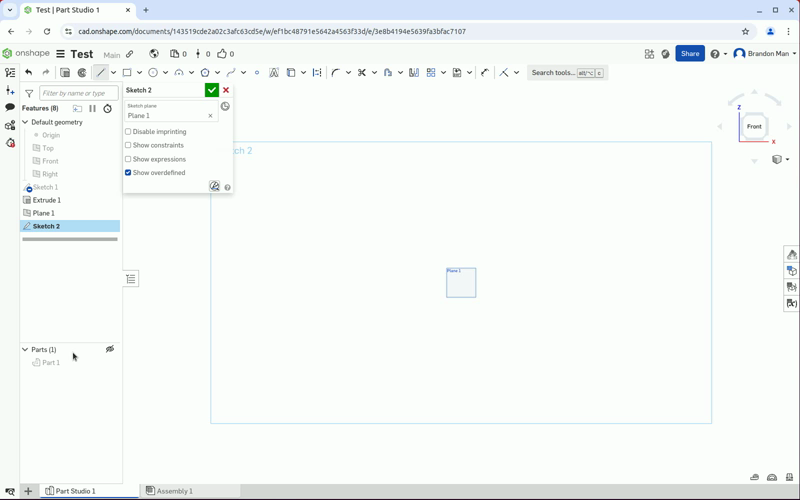
key_down(shift)
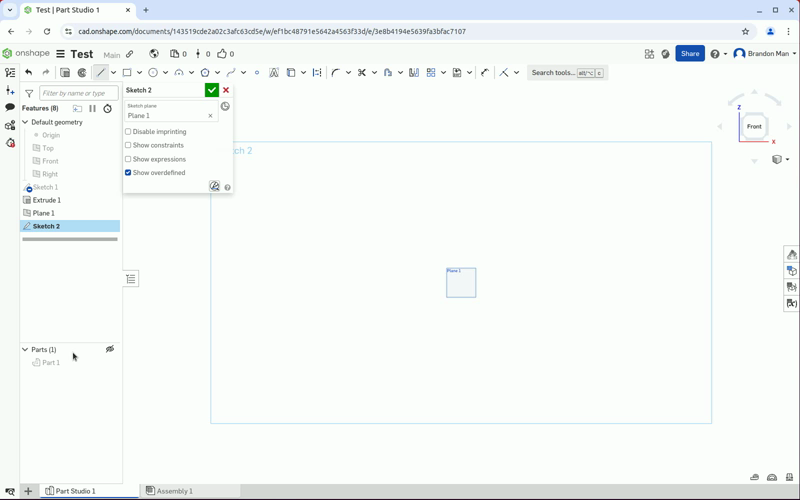
mouse_move(483, 215)
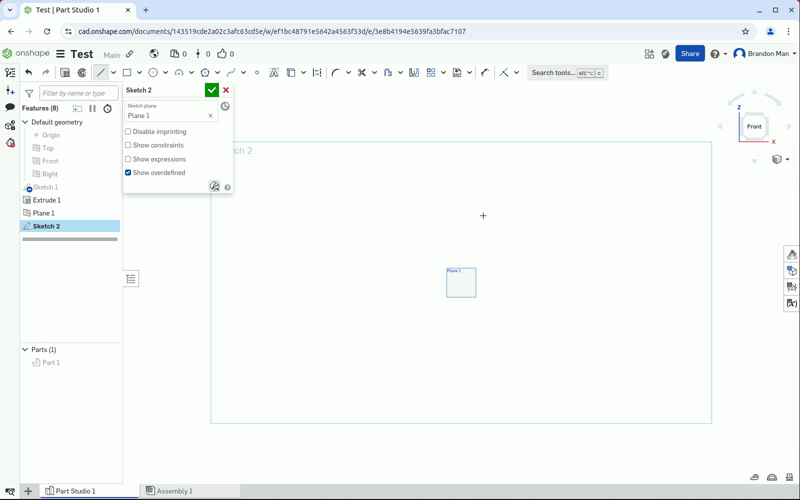
click(483, 215)
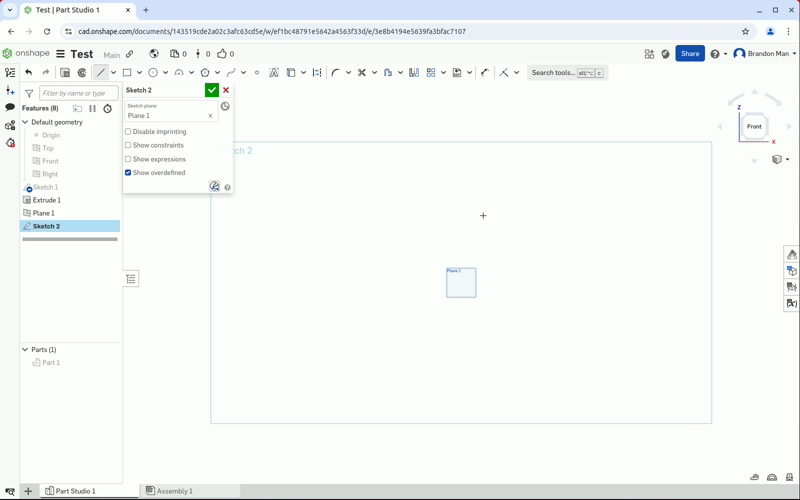
key_up(shift)
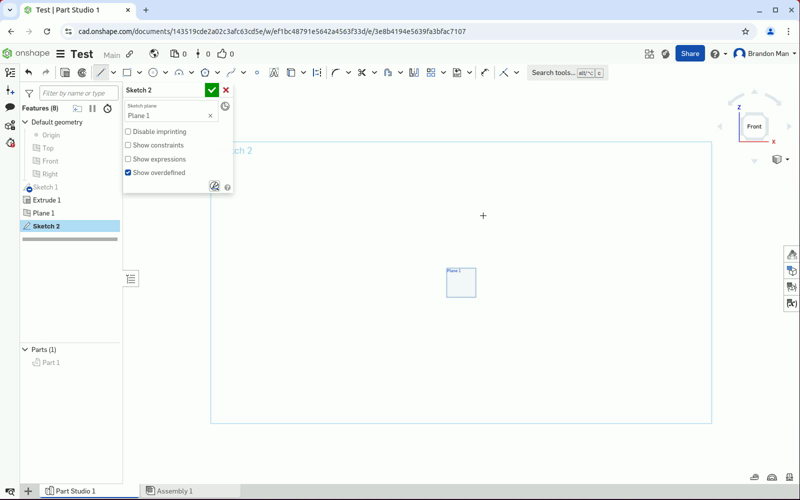
key_down(shift)
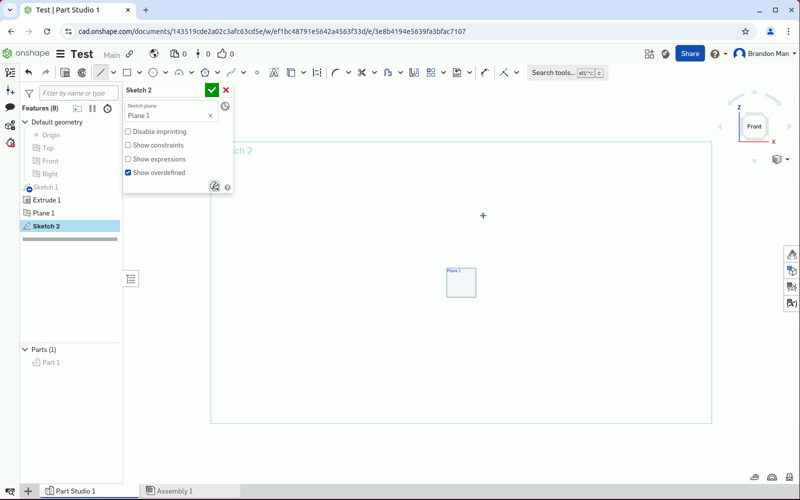
mouse_move(551, 215)
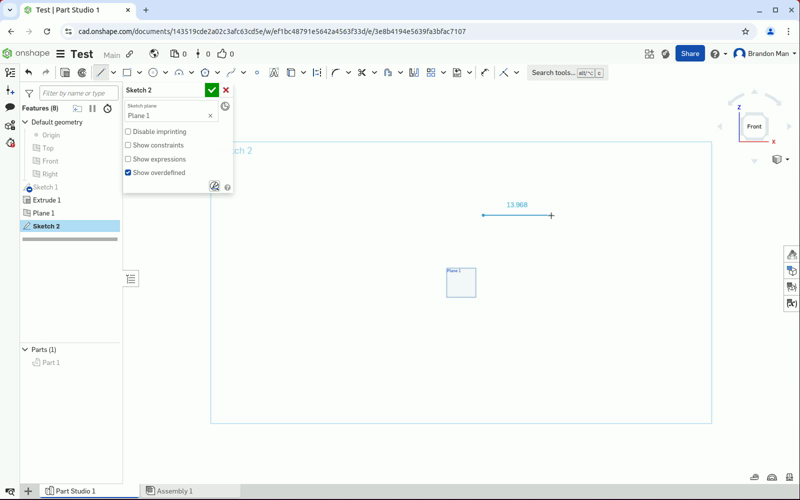
click(551, 215)
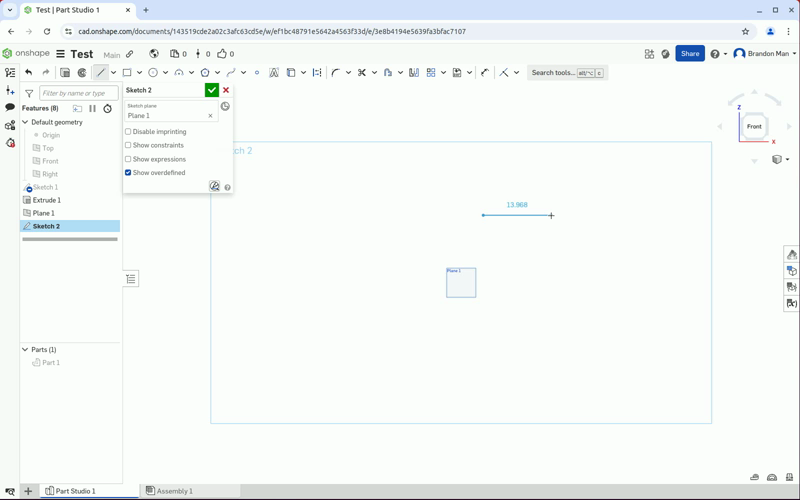
key_up(shift)
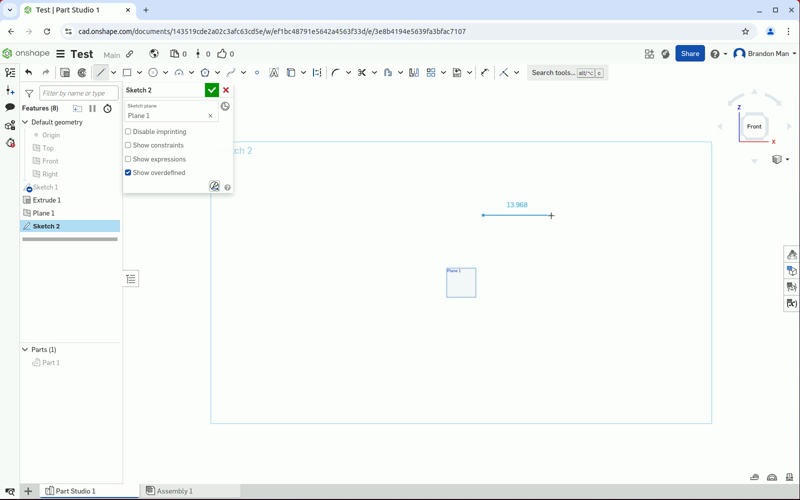
key(esc)
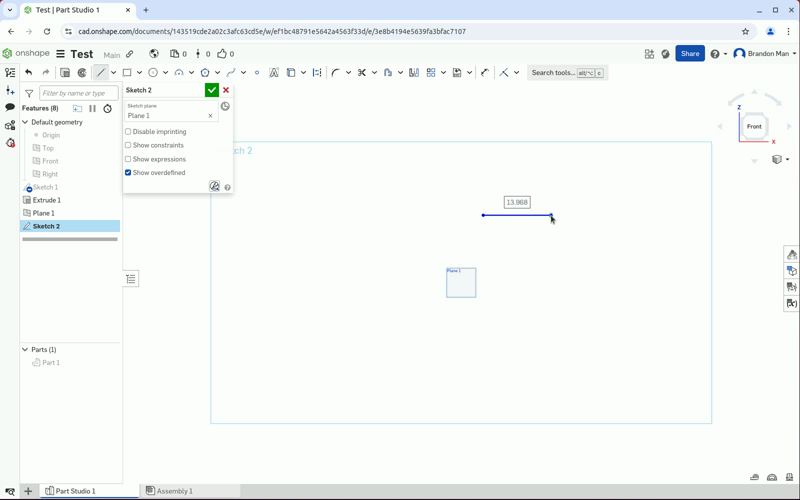
key(a)
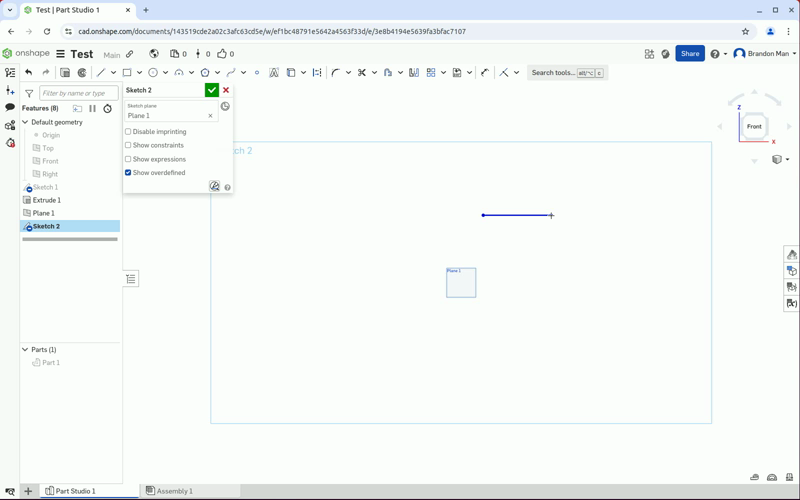
mouse_move(551, 215)
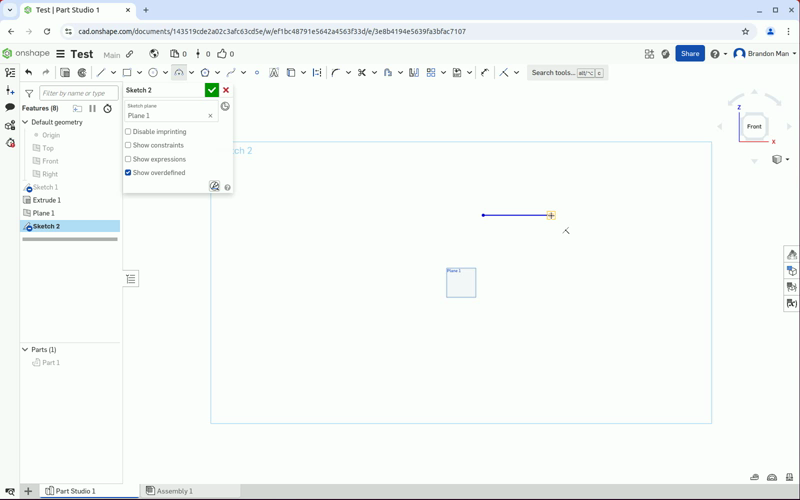
click(551, 215)
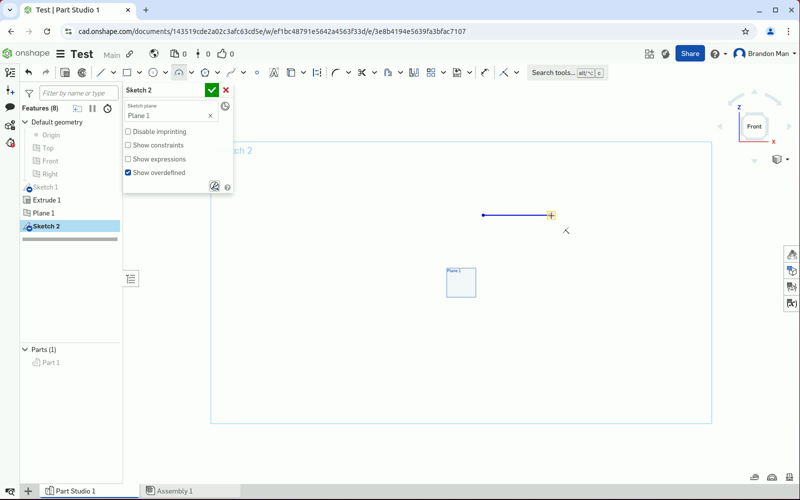
mouse_move(483, 215)
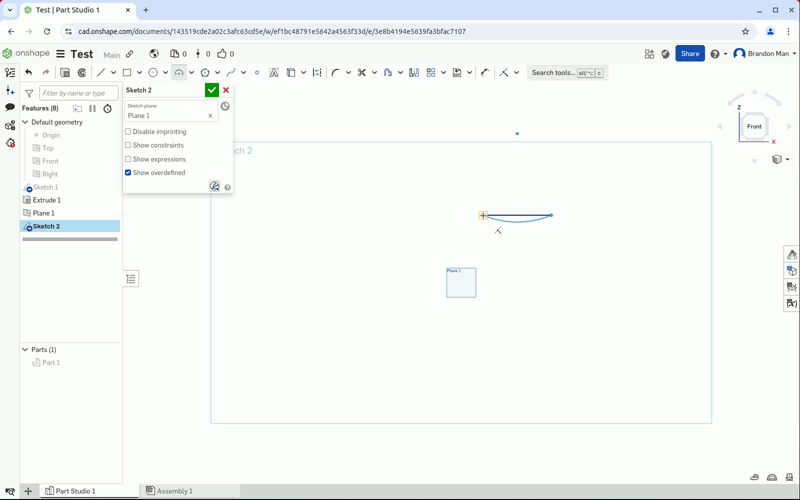
click(483, 215)
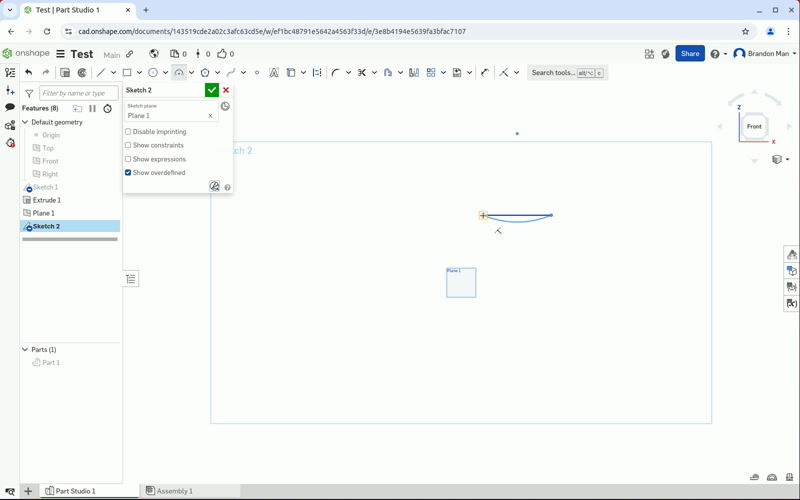
key_down(shift)
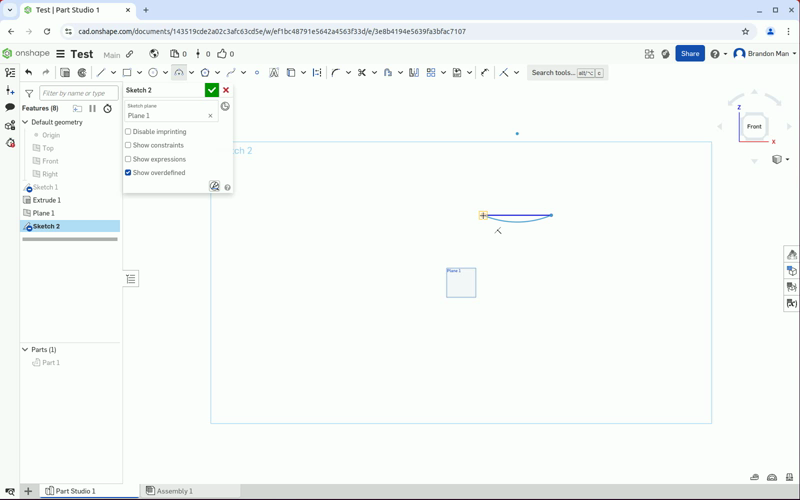
mouse_move(517, 180)
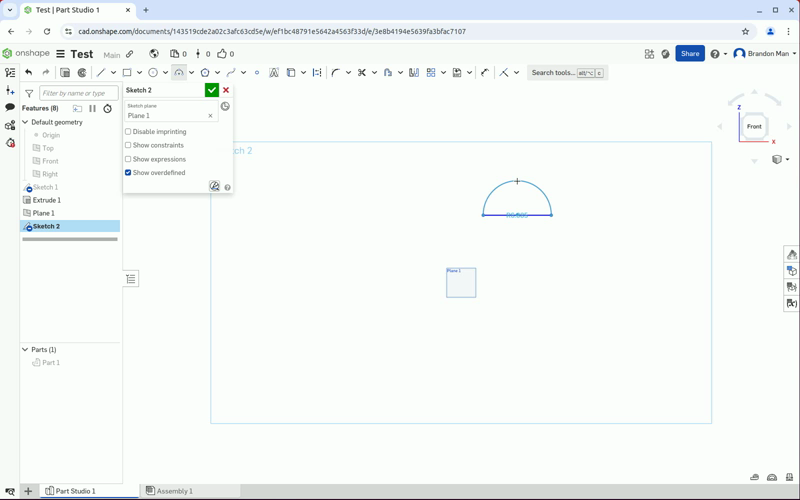
click(517, 180)
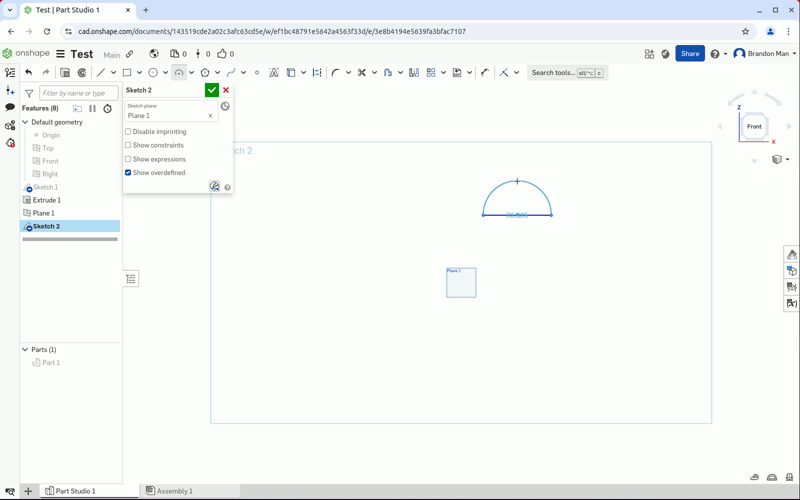
key_up(shift)
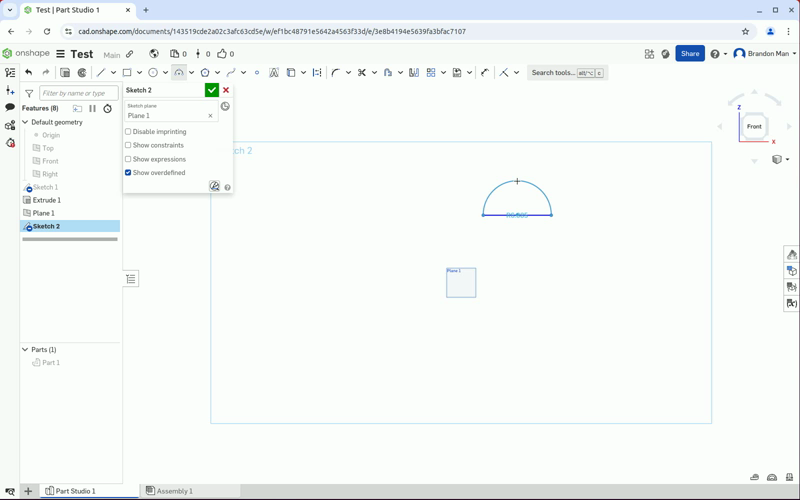
key(esc)
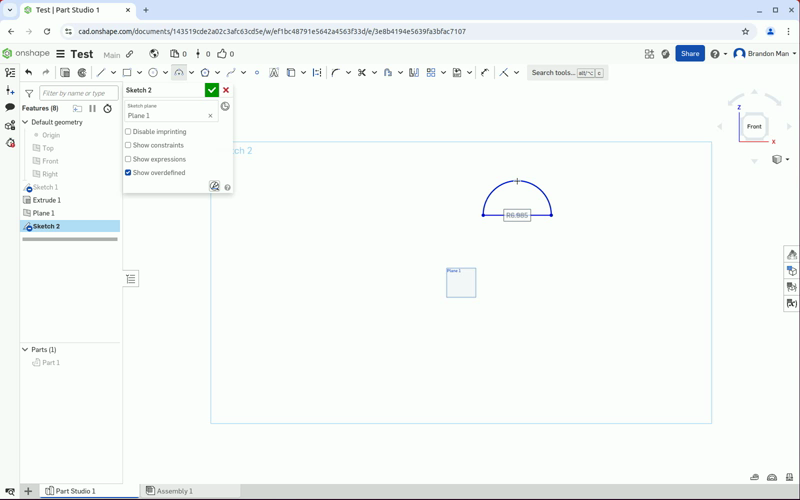
mouse_move(493, 211)
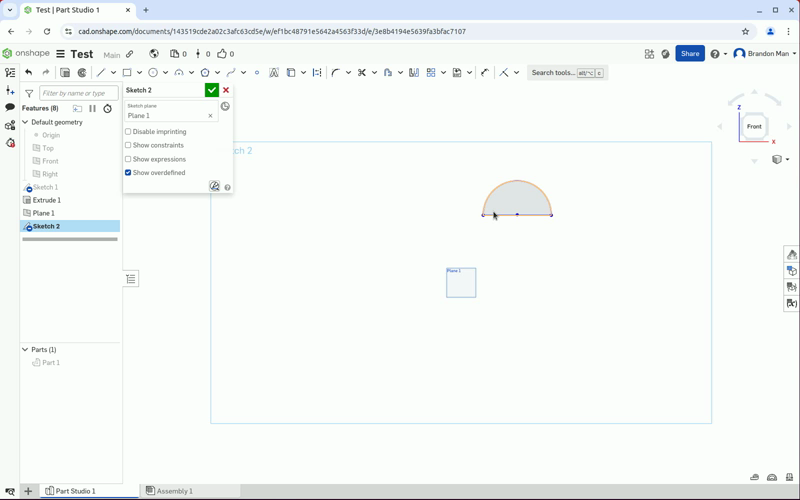
click(493, 211)
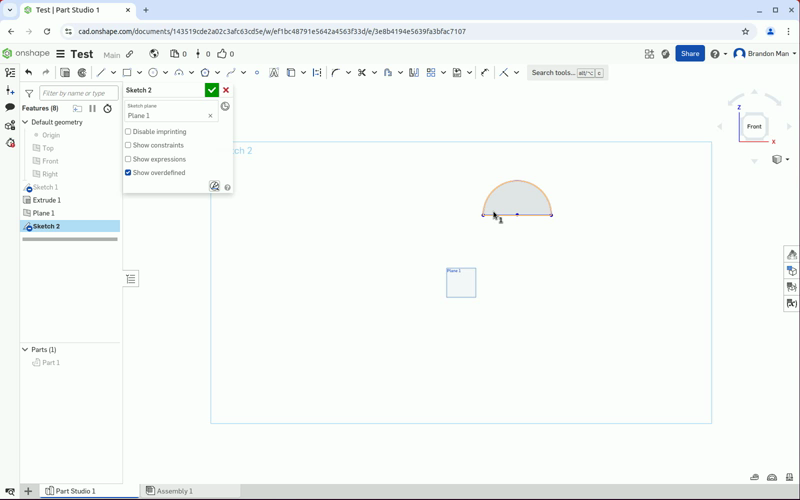
mouse_move(73, 352)
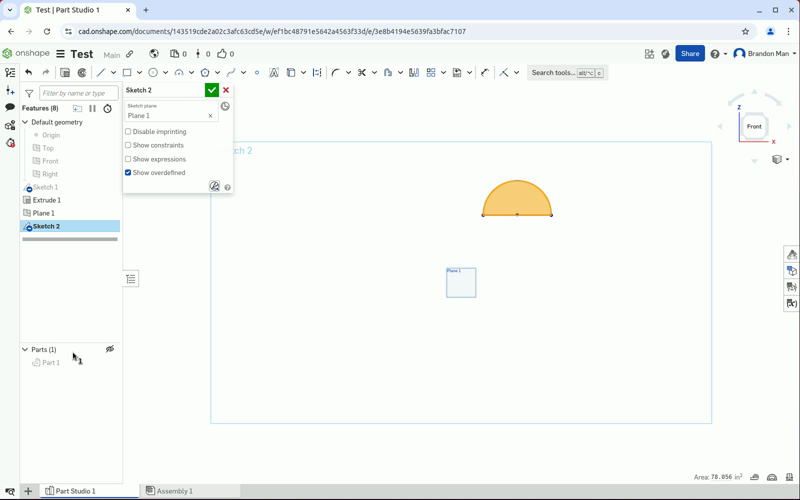
key(shift+y)
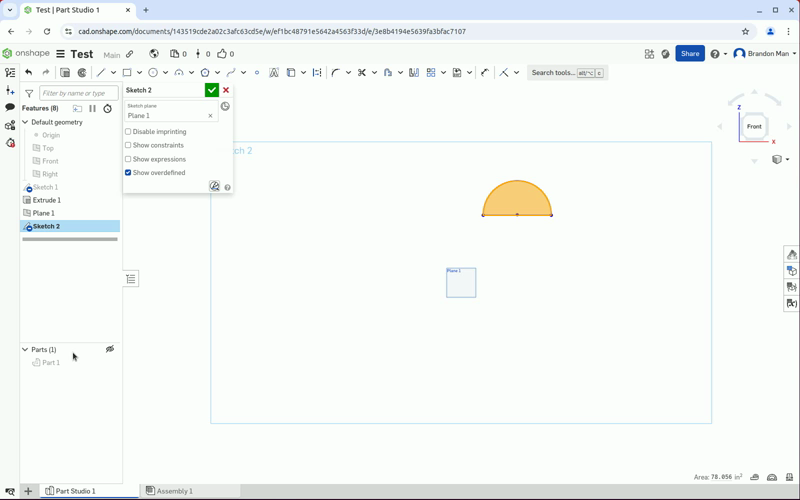
key(shift+e)
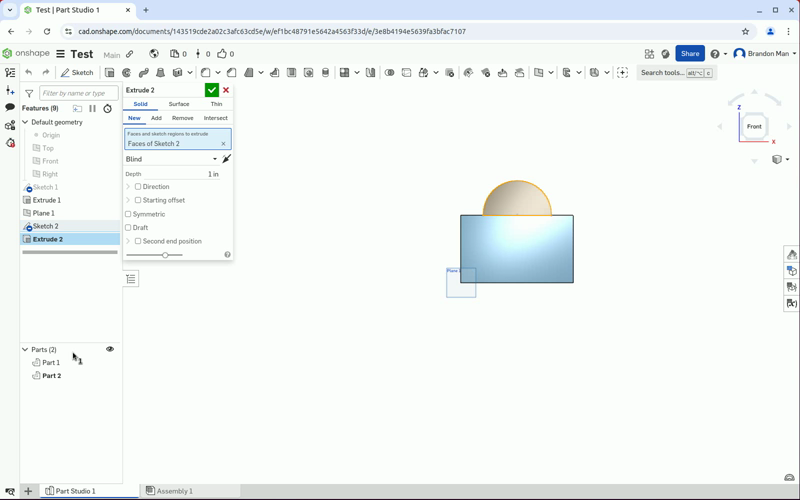
mouse_move(143, 106)
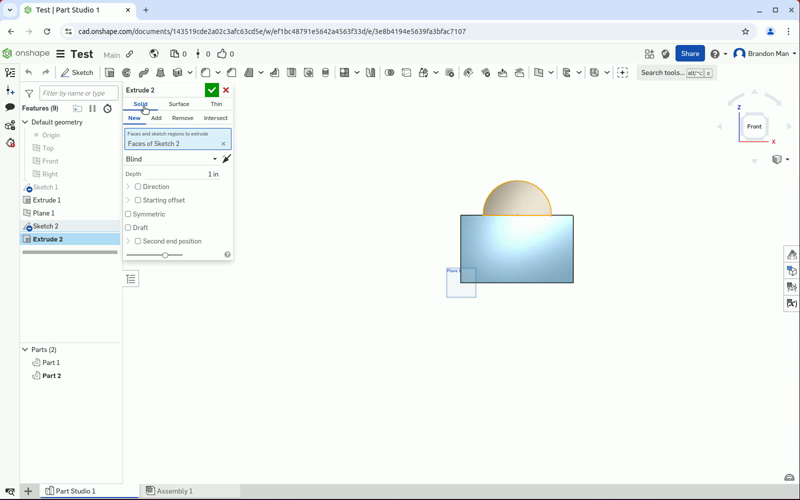
click(143, 106)
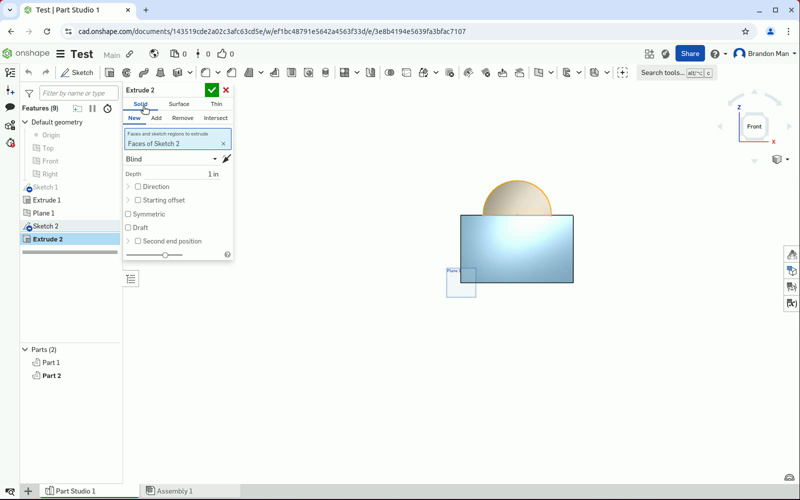
mouse_move(186, 120)
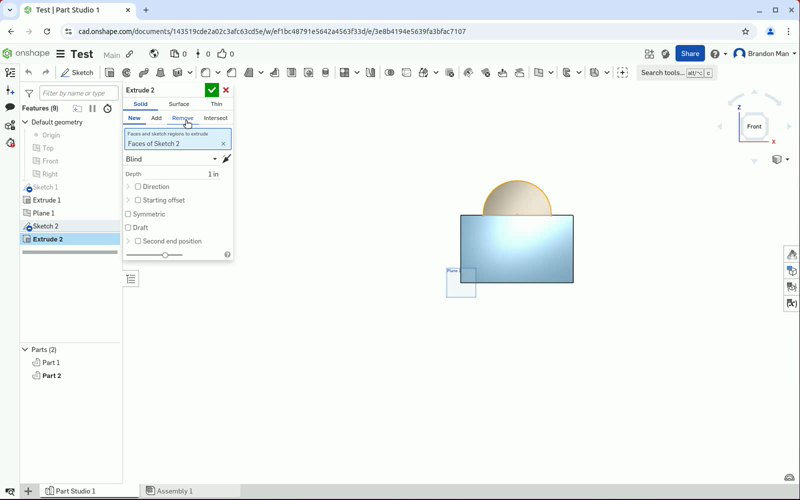
click(186, 120)
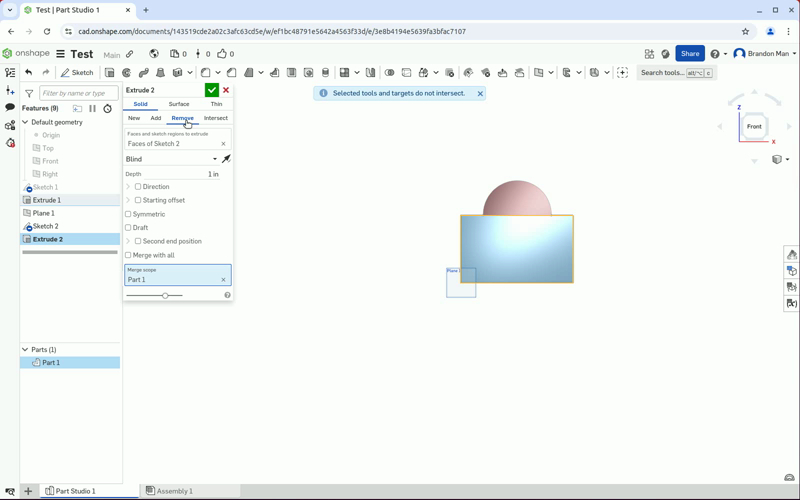
key(tab, 4)
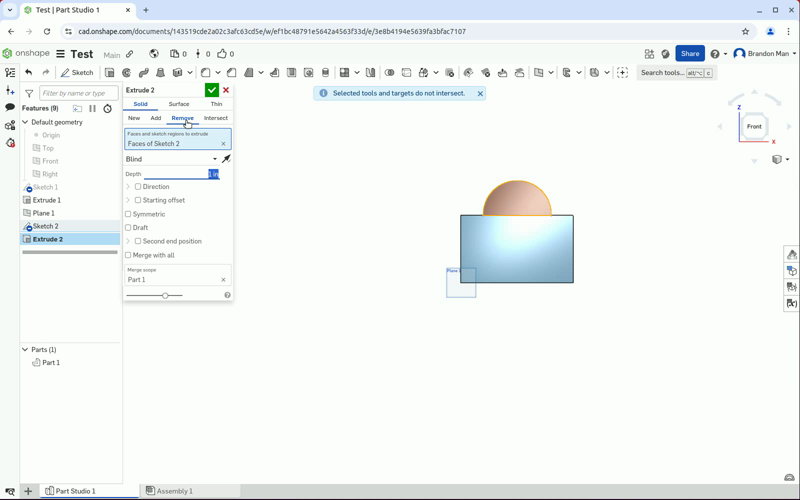
text(9.147)
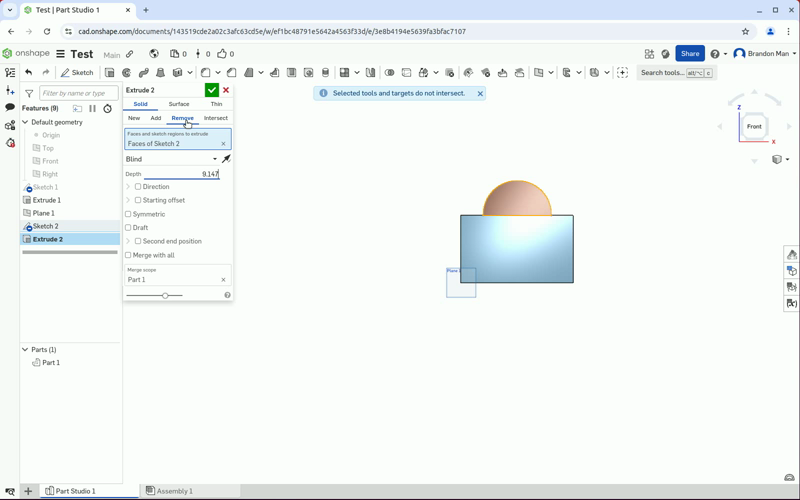
key(tab, 6)
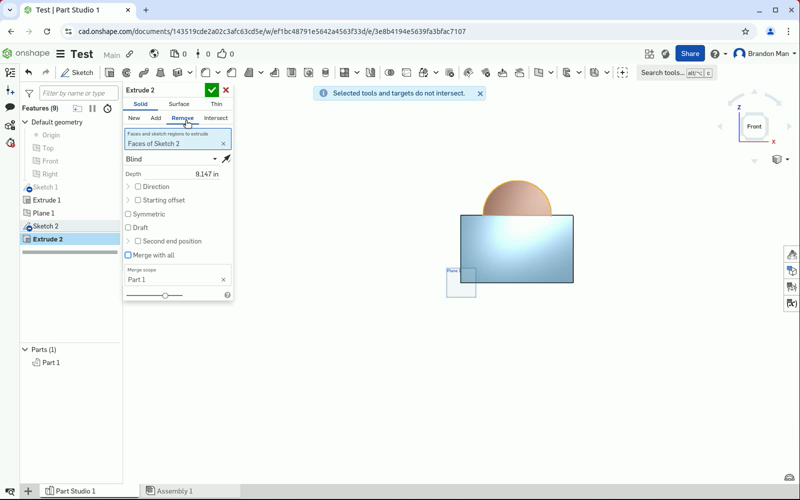
key(space)
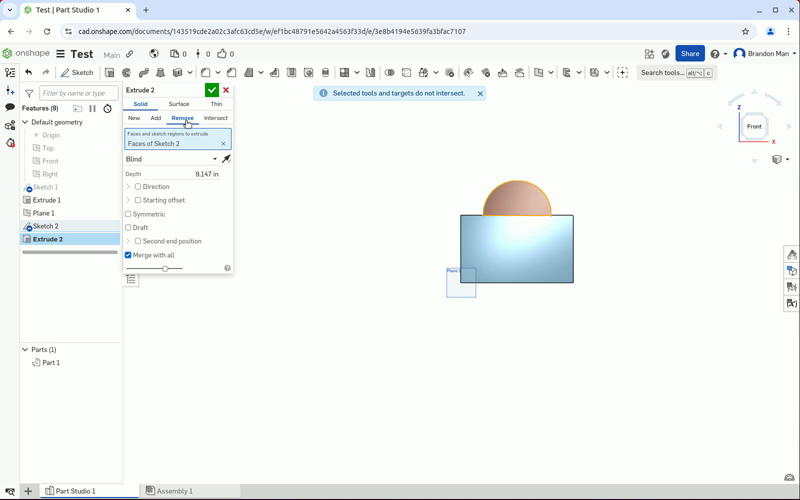
key(enter)
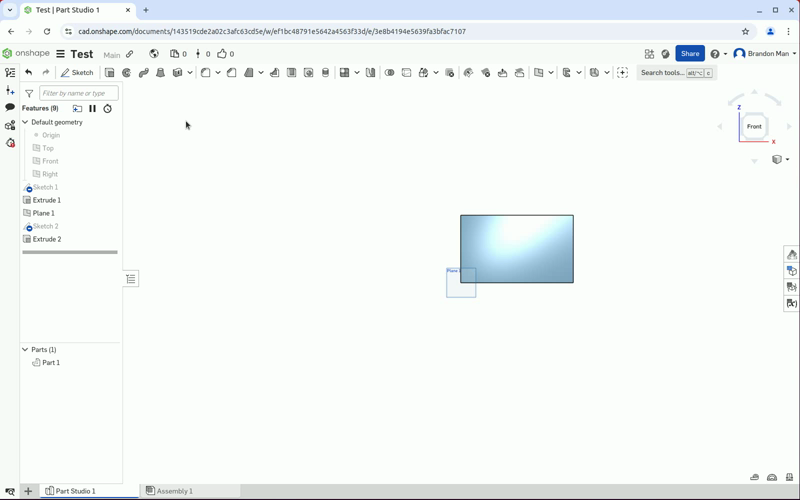
key(shift+h)
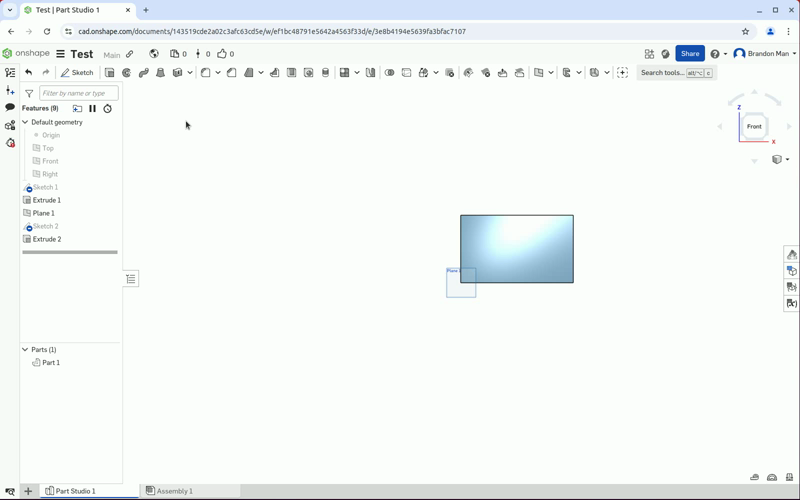
key(shift+h)
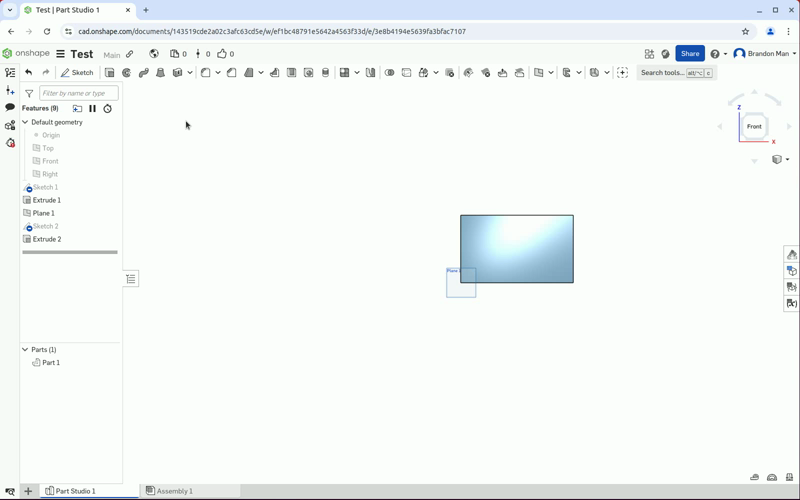
mouse_move(73, 189)
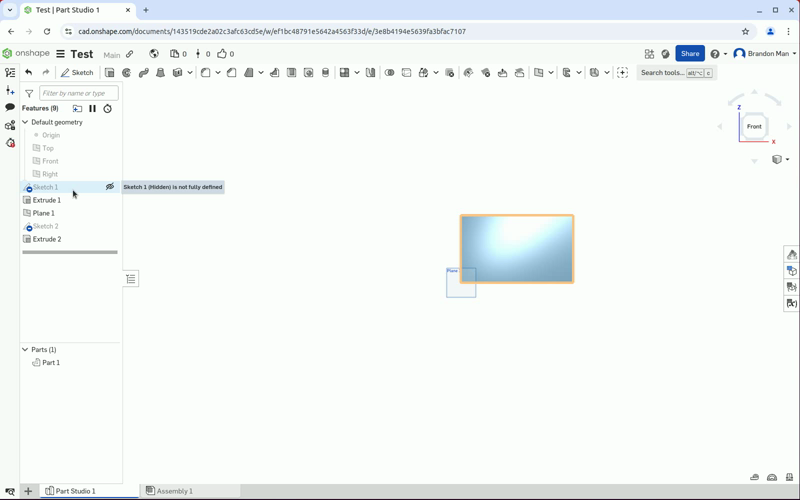
click(73, 189)
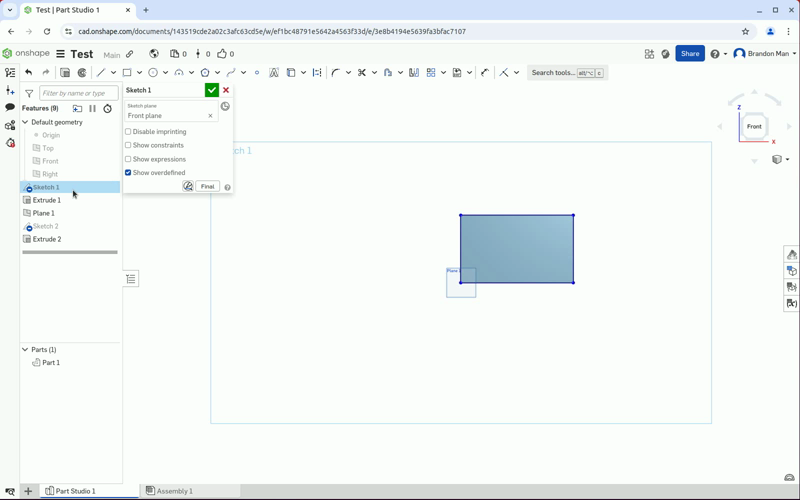
mouse_move(229, 92)
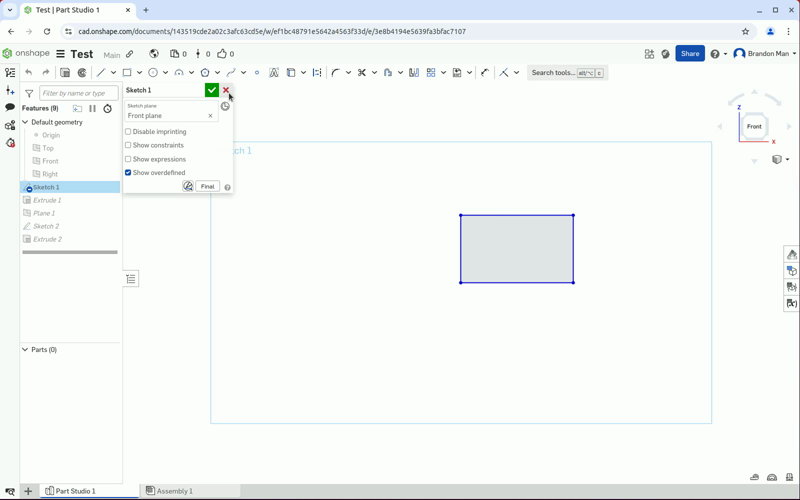
click(229, 92)
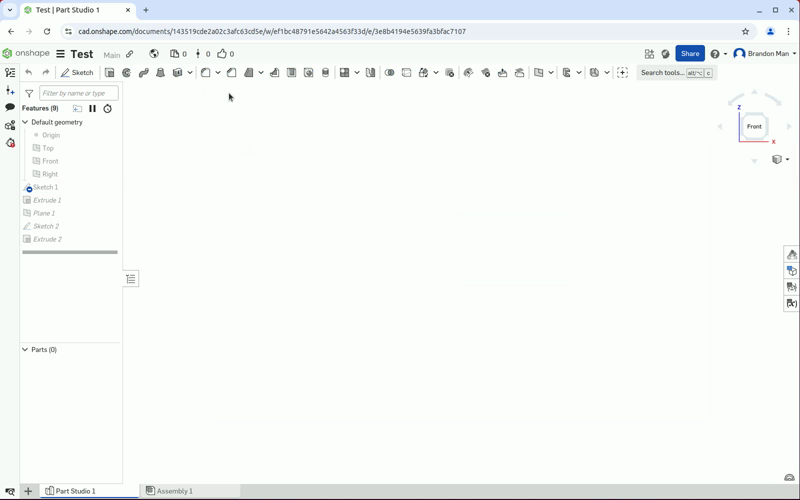
key(shift+s)
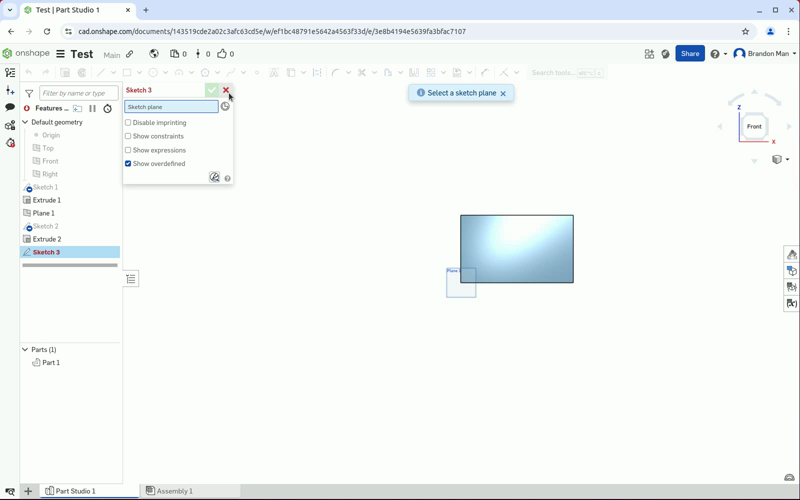
mouse_move(73, 215)
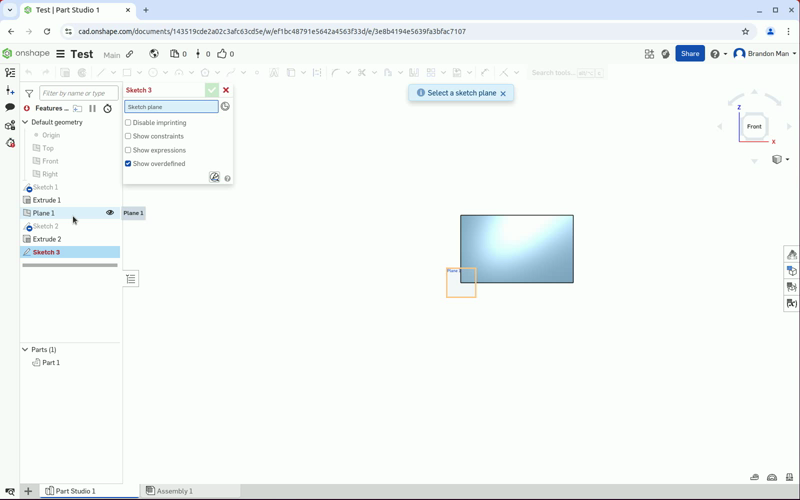
click(73, 215)
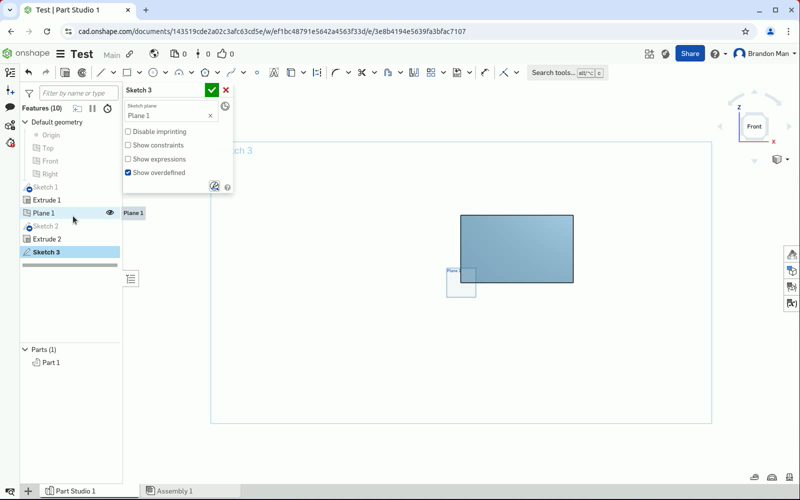
mouse_move(73, 352)
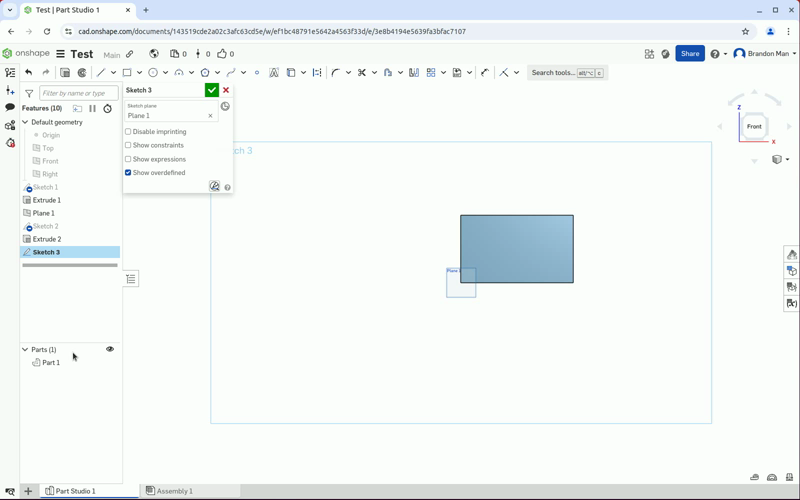
key(y)
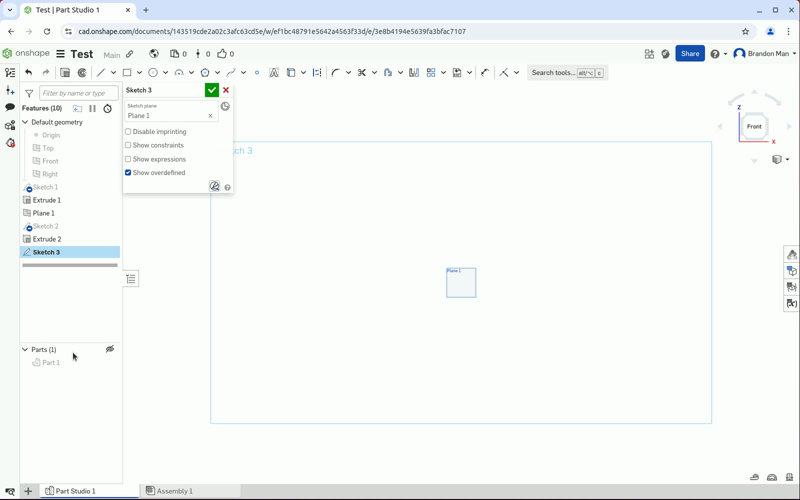
key(a)
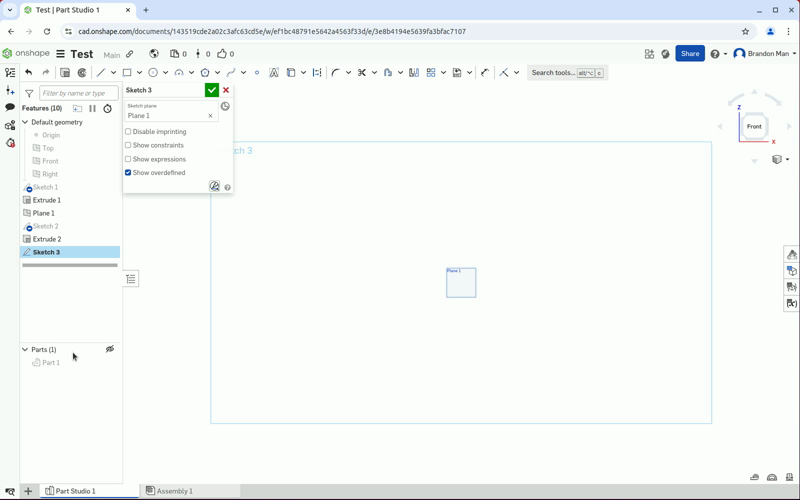
key_down(shift)
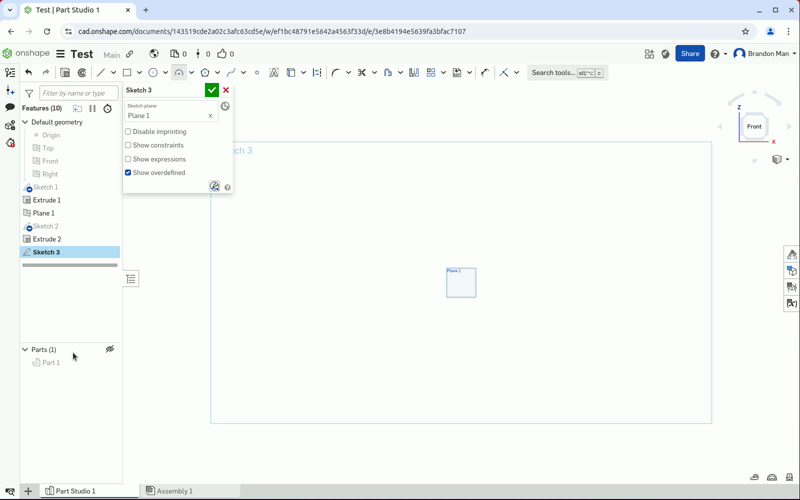
mouse_move(483, 215)
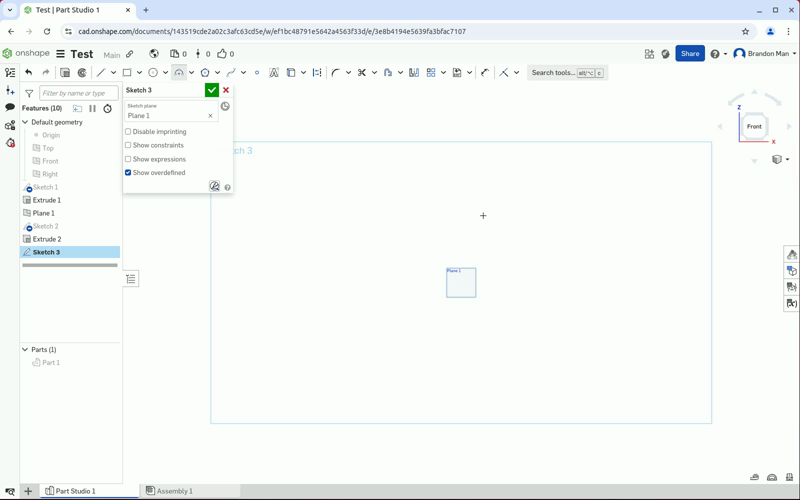
click(483, 215)
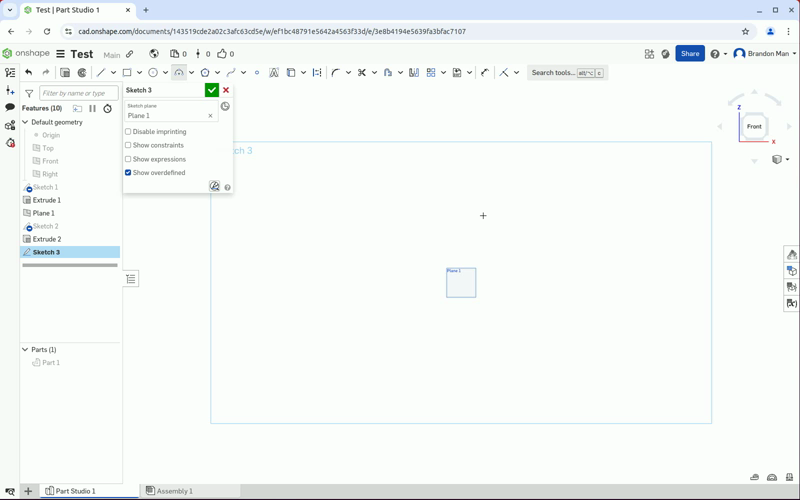
key_up(shift)
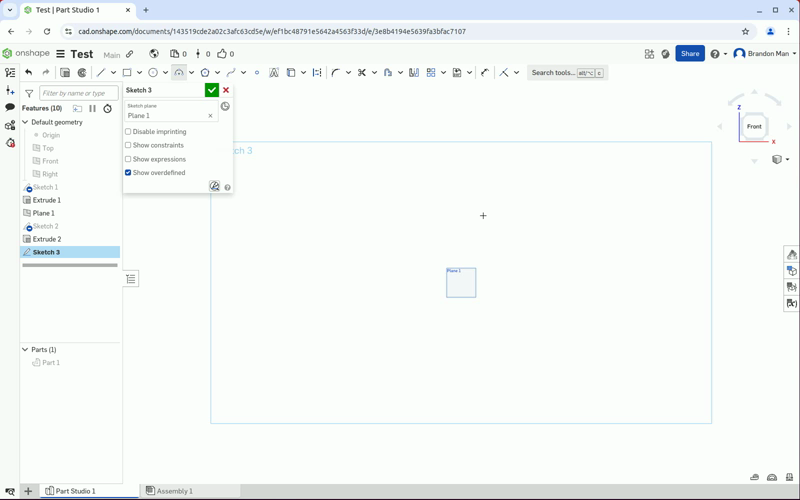
key_down(shift)
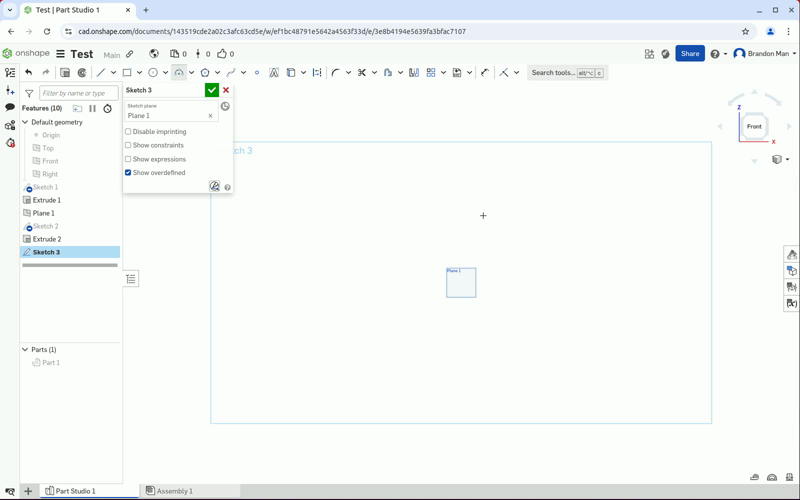
mouse_move(551, 215)
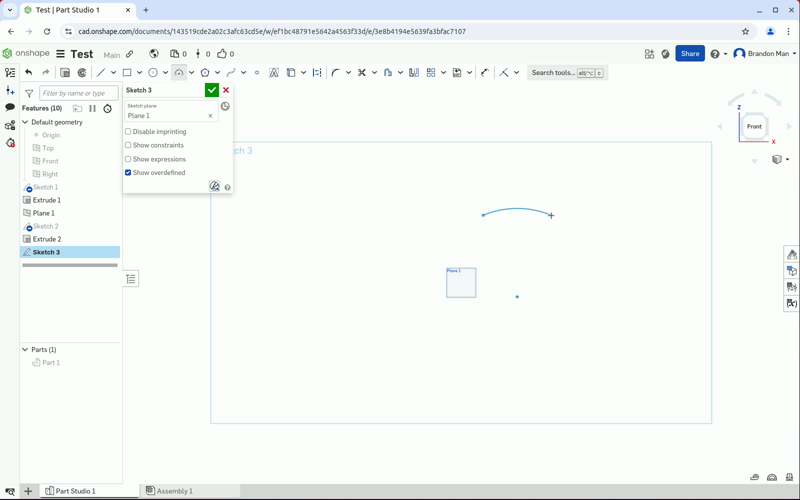
click(551, 215)
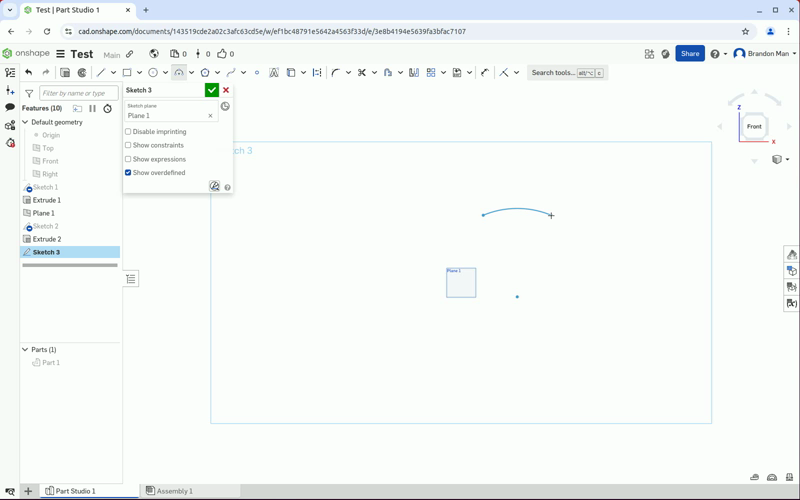
mouse_move(517, 249)
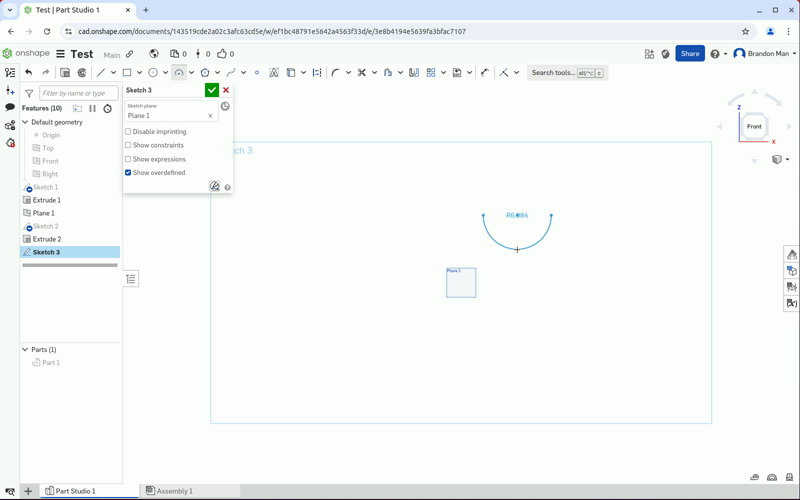
click(517, 249)
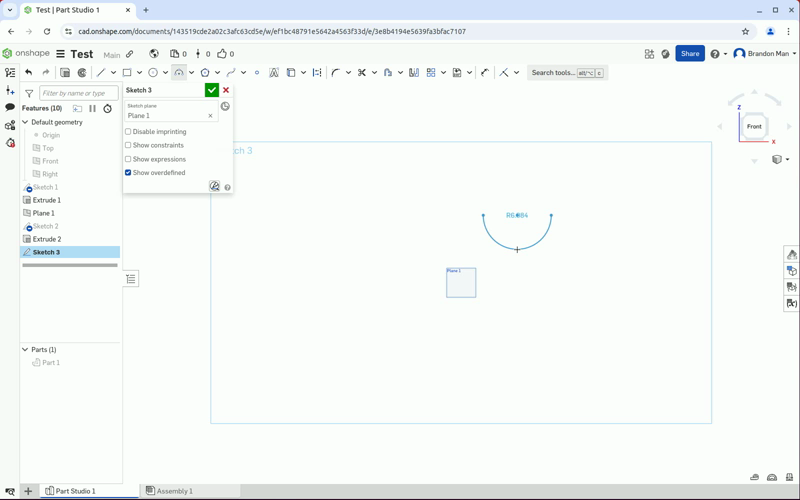
key_up(shift)
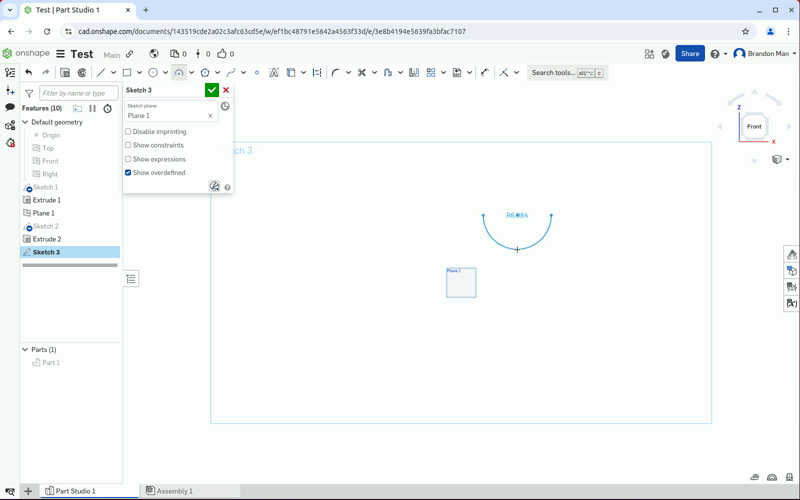
key(esc)
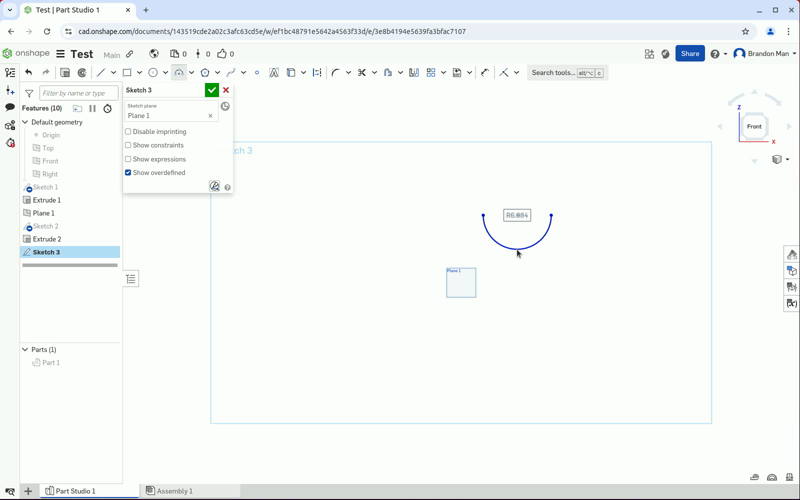
key(l)
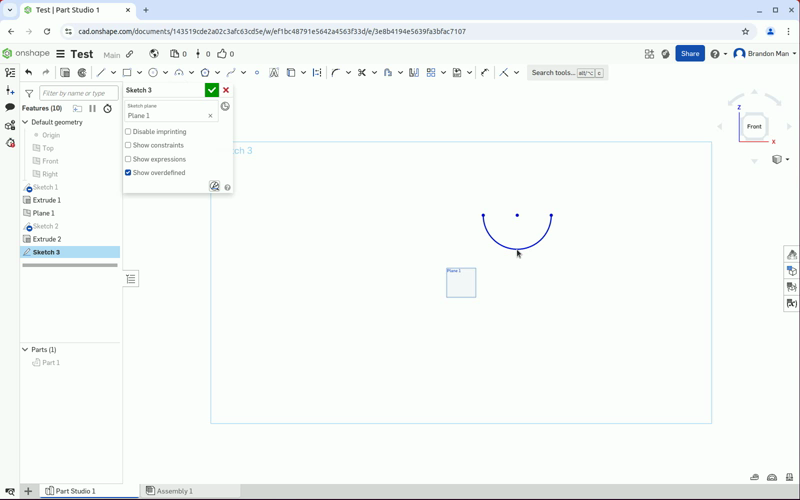
mouse_move(551, 215)
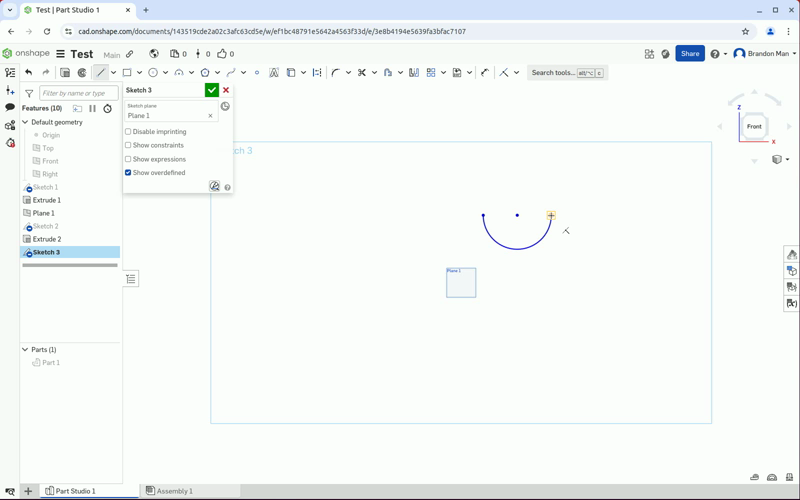
click(551, 215)
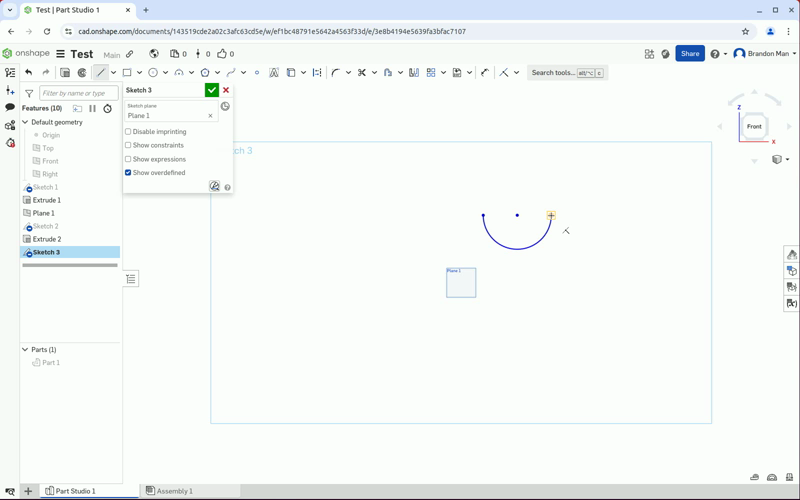
key_down(shift)
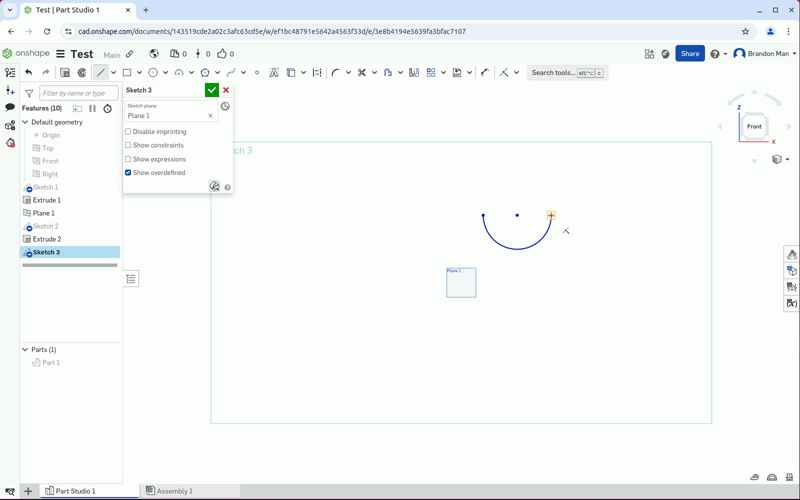
mouse_move(483, 215)
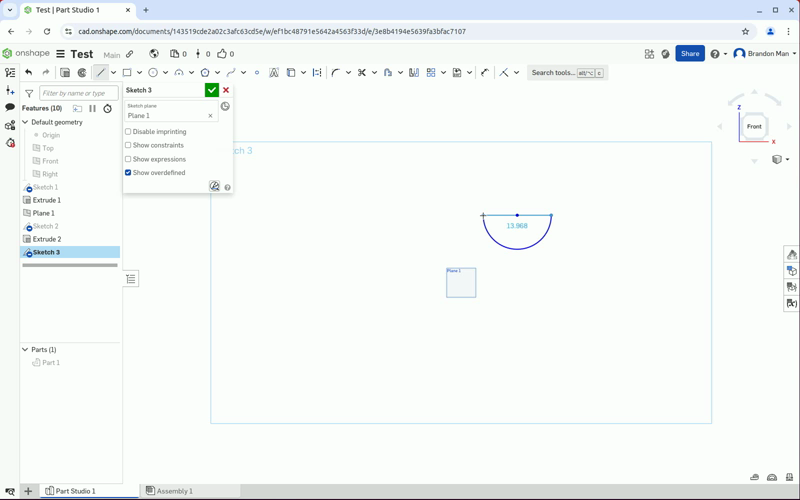
key_up(shift)
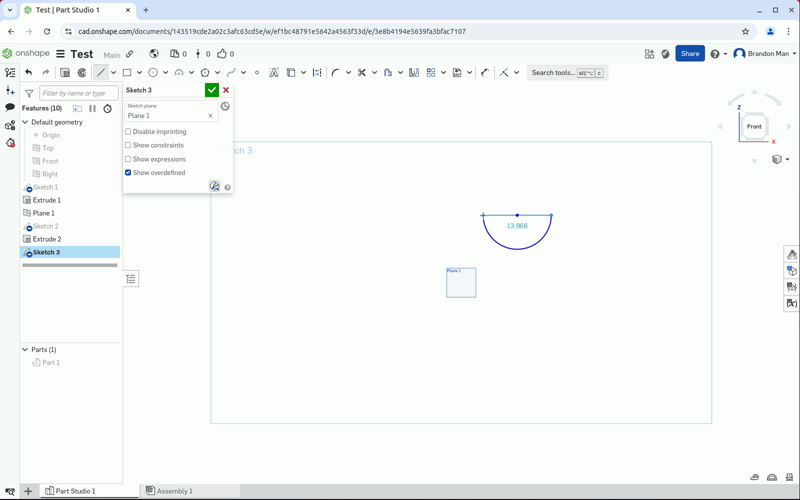
click(483, 215)
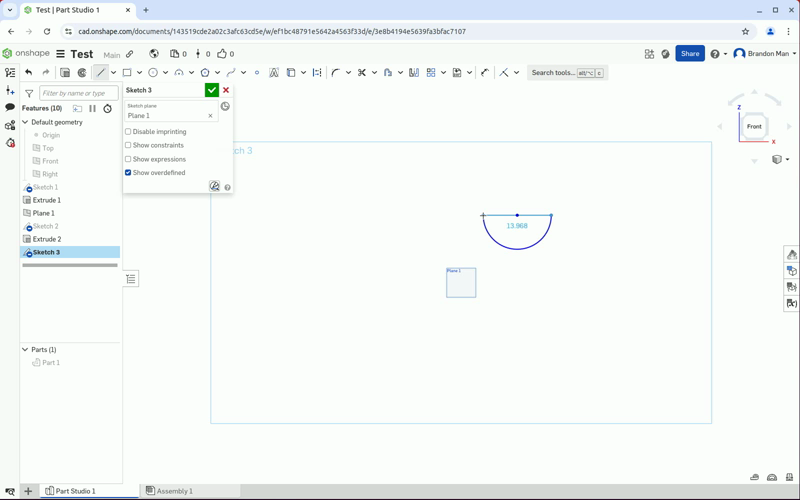
key(esc)
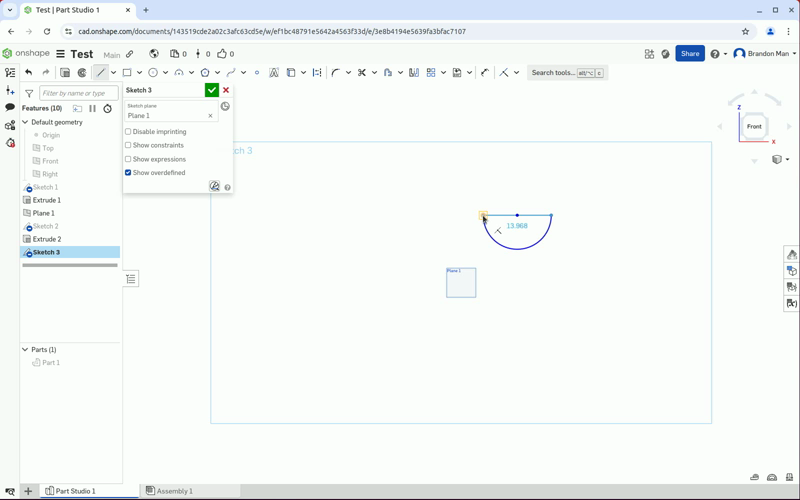
mouse_move(538, 228)
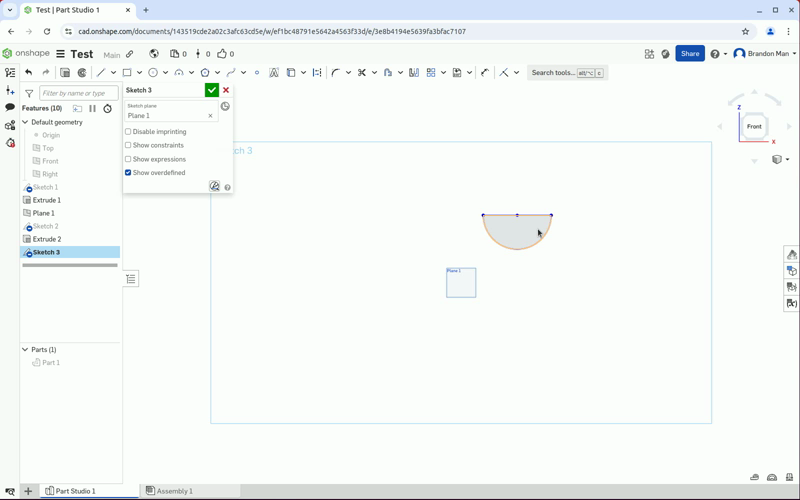
click(538, 228)
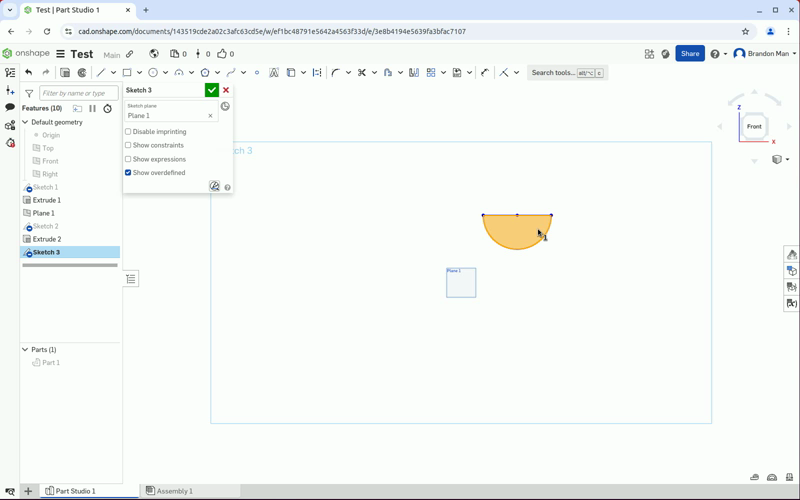
mouse_move(73, 352)
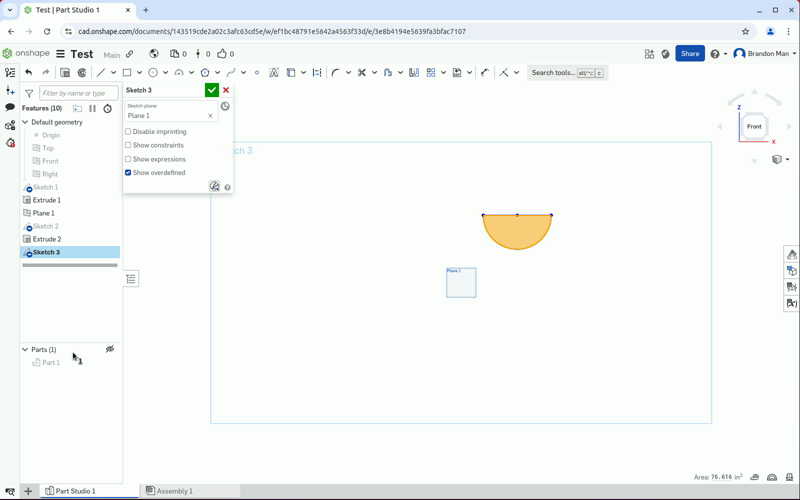
key(shift+y)
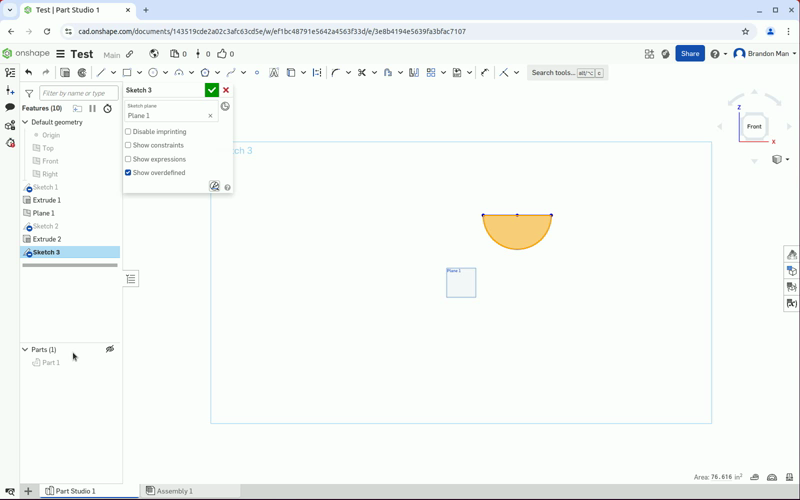
key(shift+e)
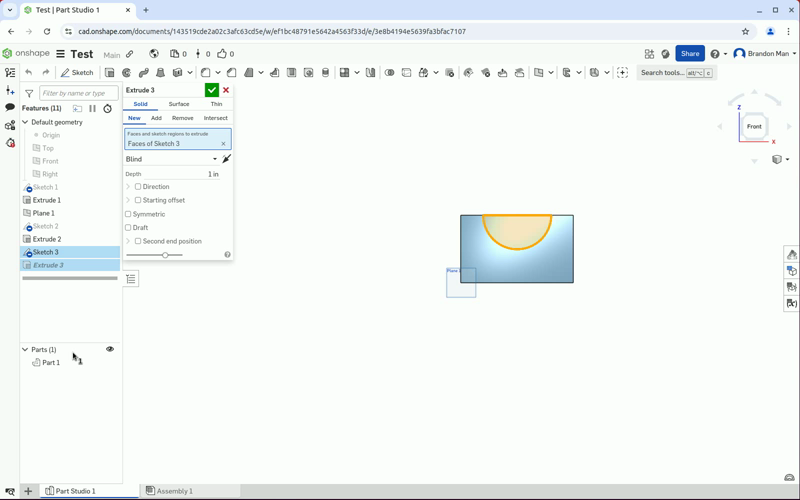
mouse_move(143, 106)
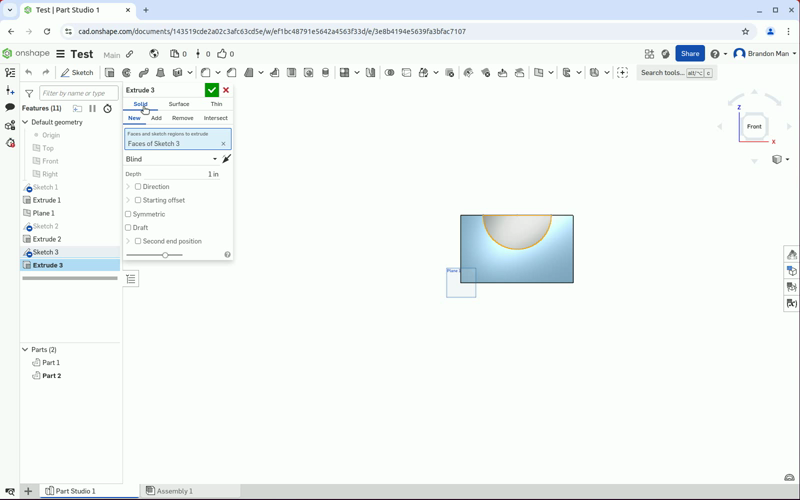
click(143, 106)
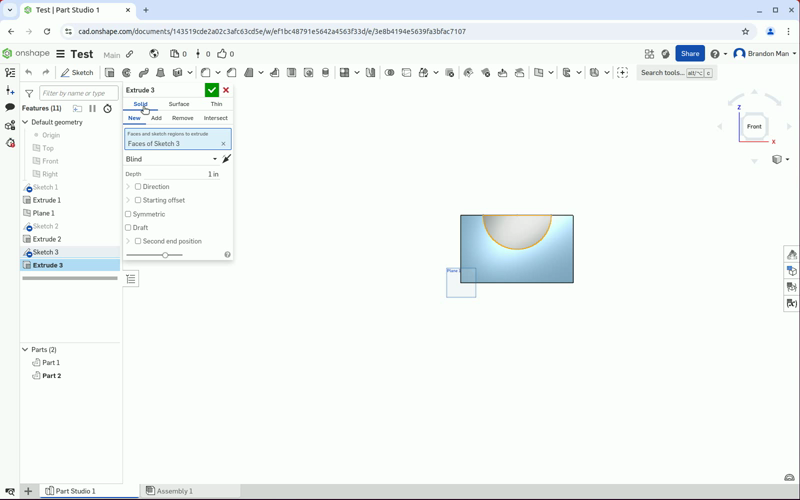
mouse_move(186, 120)
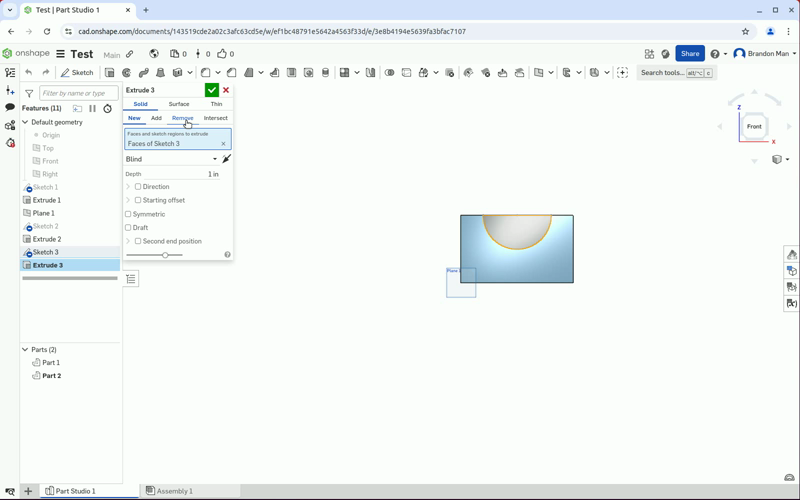
click(186, 120)
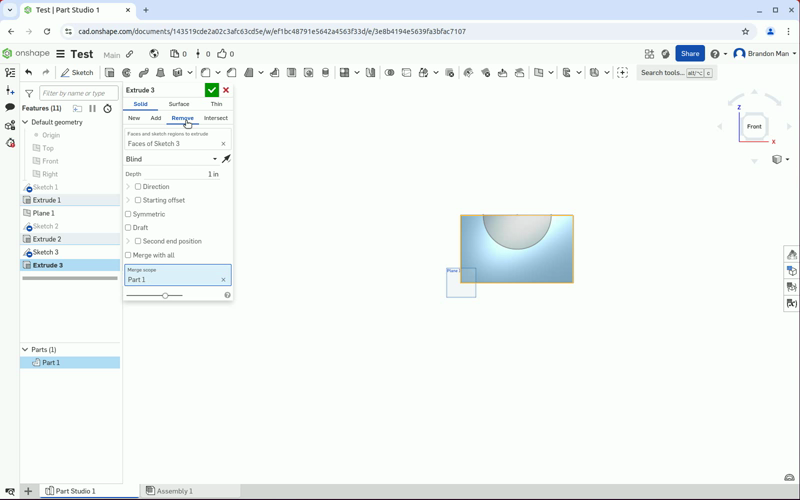
key(tab, 4)
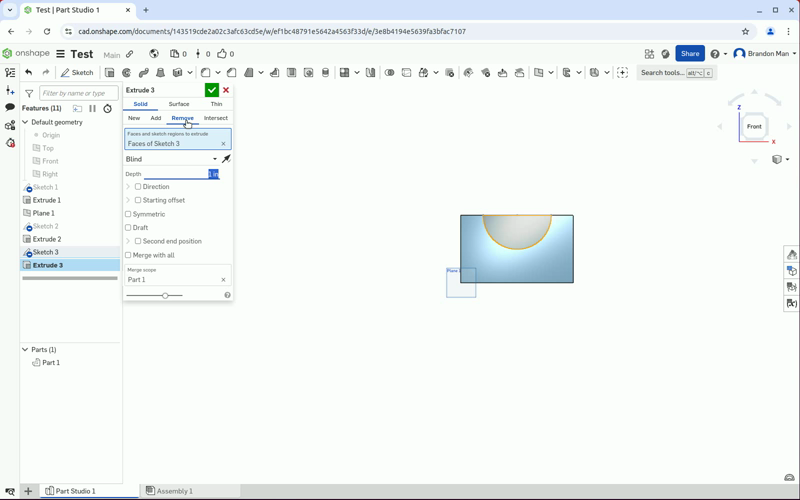
text(9.147)
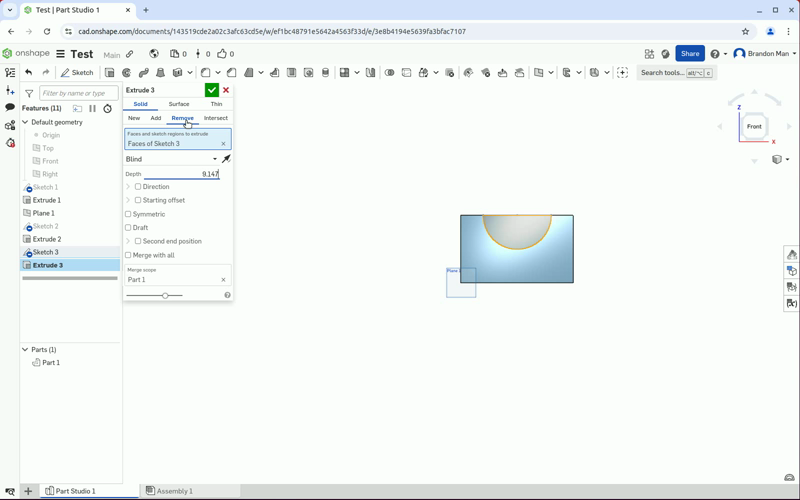
key(tab, 6)
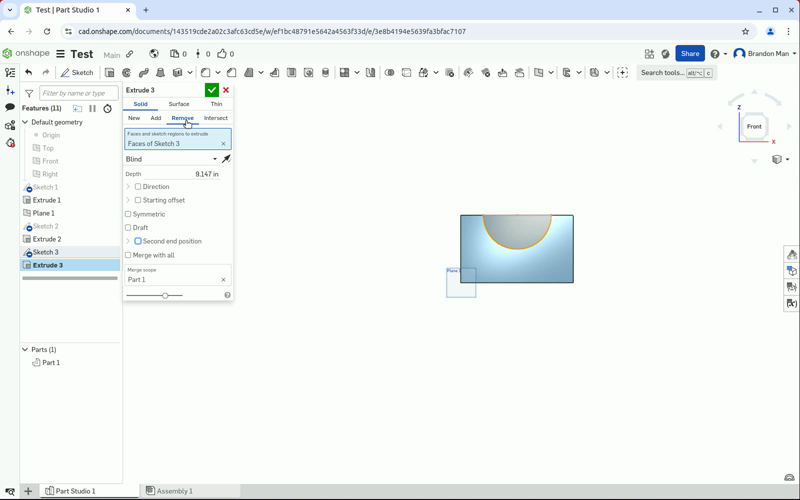
key(space)
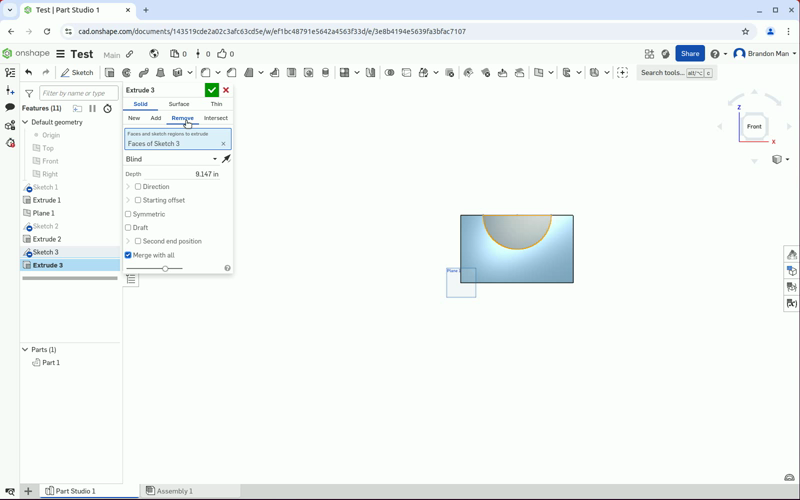
key(enter)
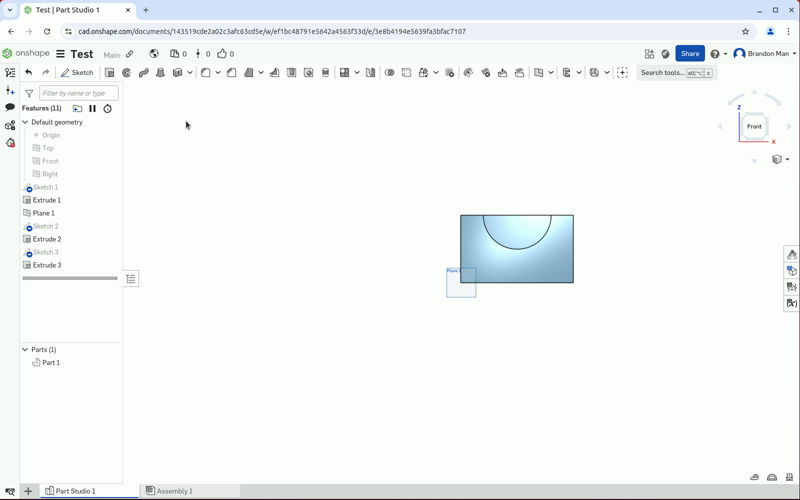
key(shift+h)
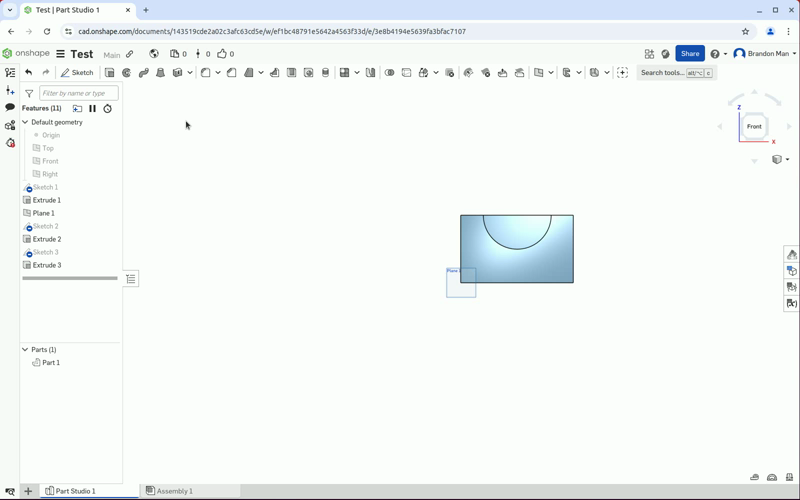
key(shift+h)
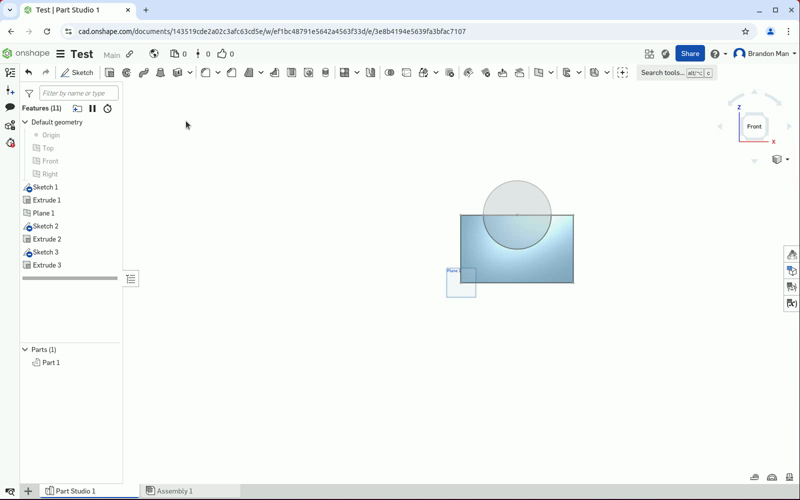
key(shift+7)
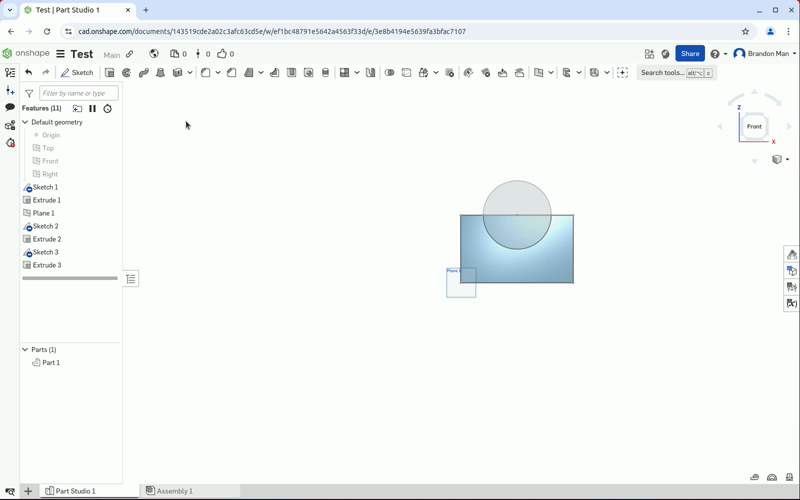
key(left, 2)
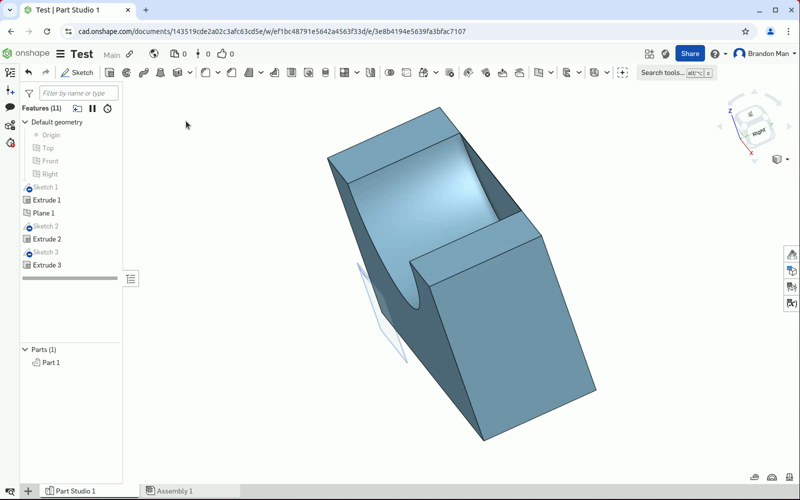
key(down, 2)
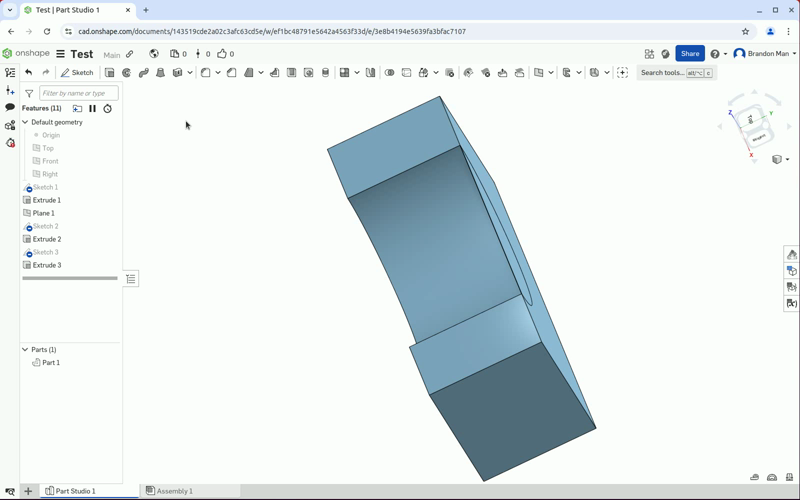
key(up, 2)
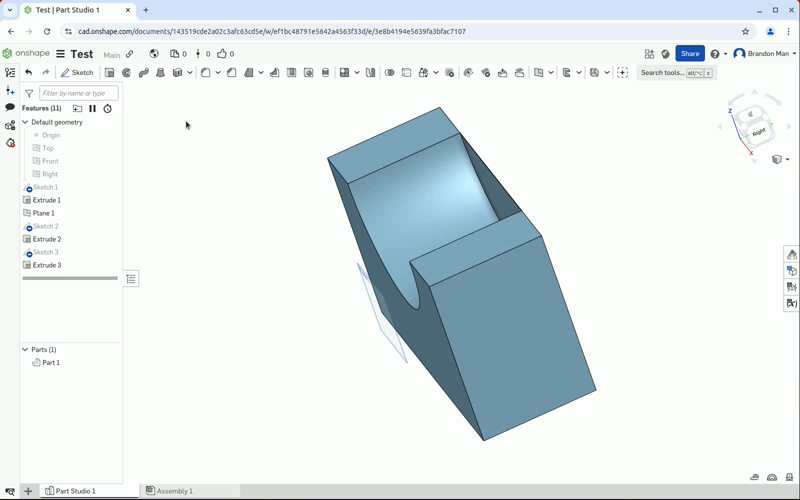
key(right, 2)
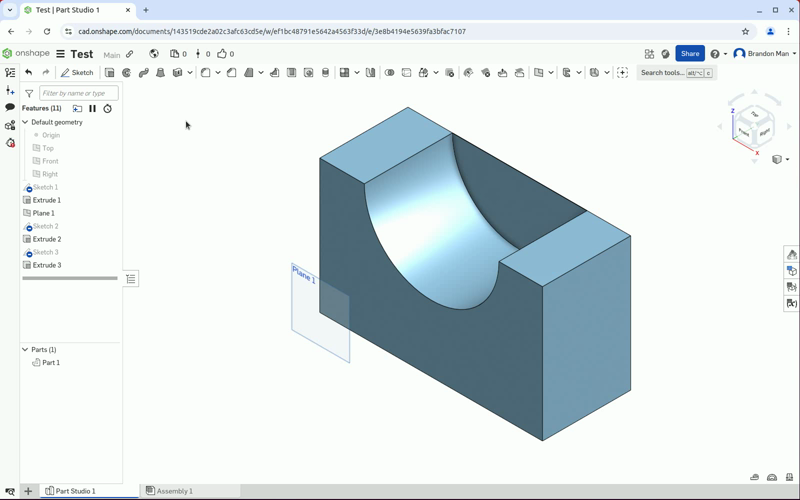
mouse_move(73, 189)
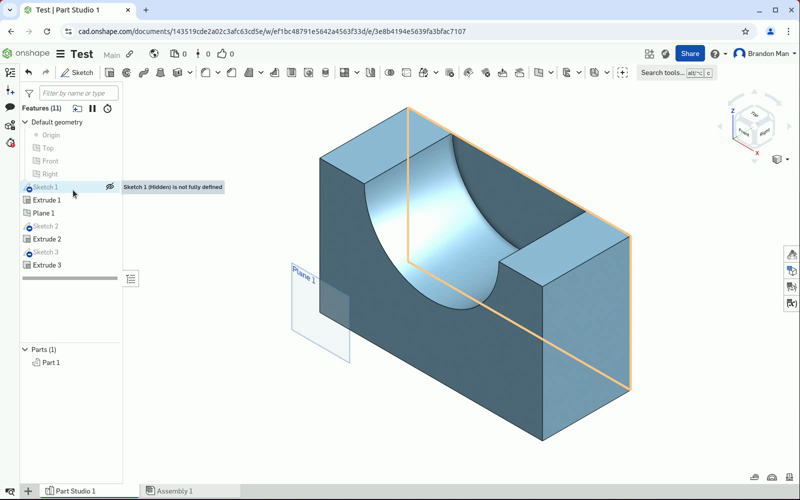
click(73, 189)